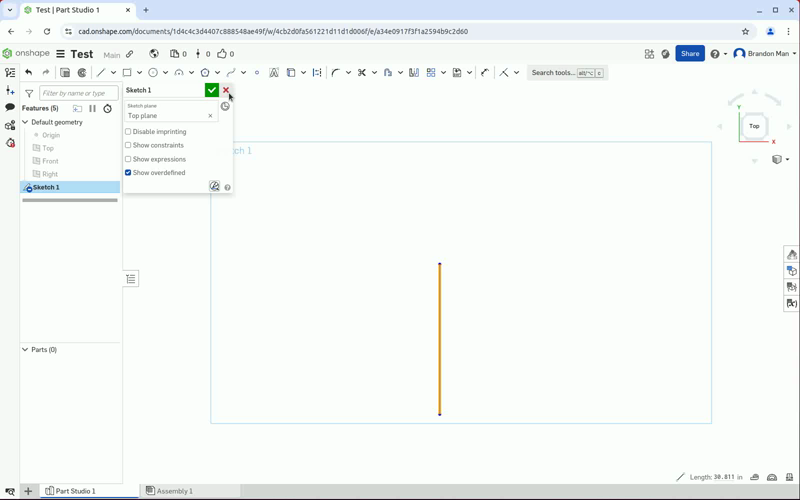
key(shift+h)
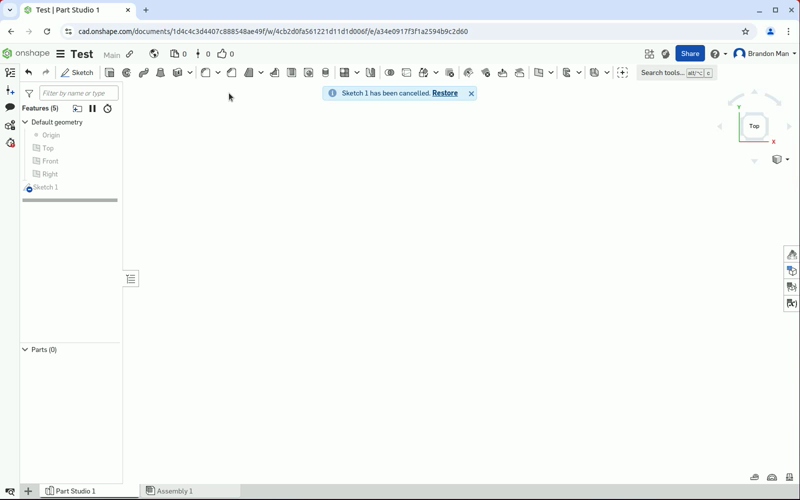
mouse_move(73, 352)
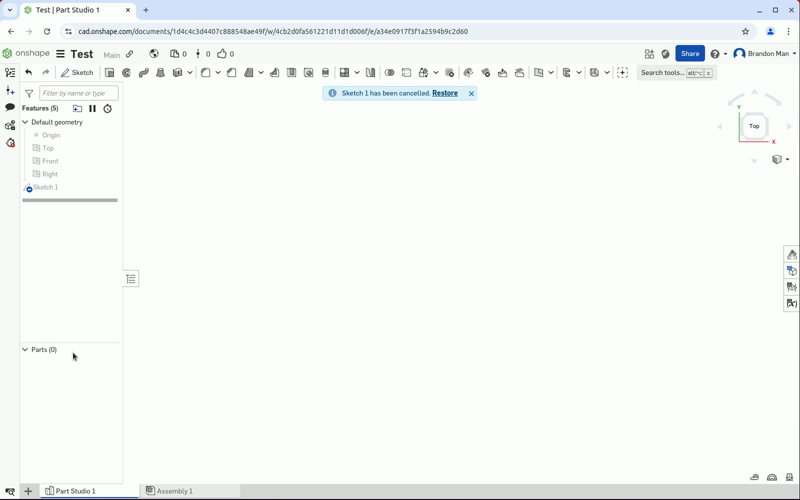
key(y)
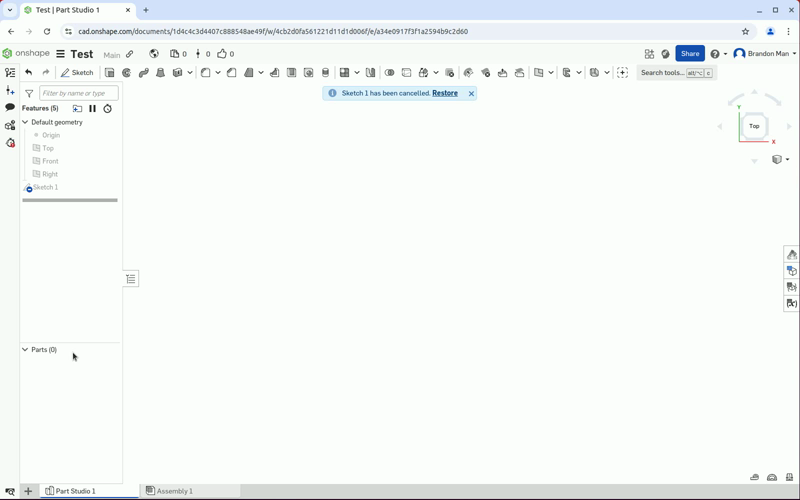
key(shift+p)
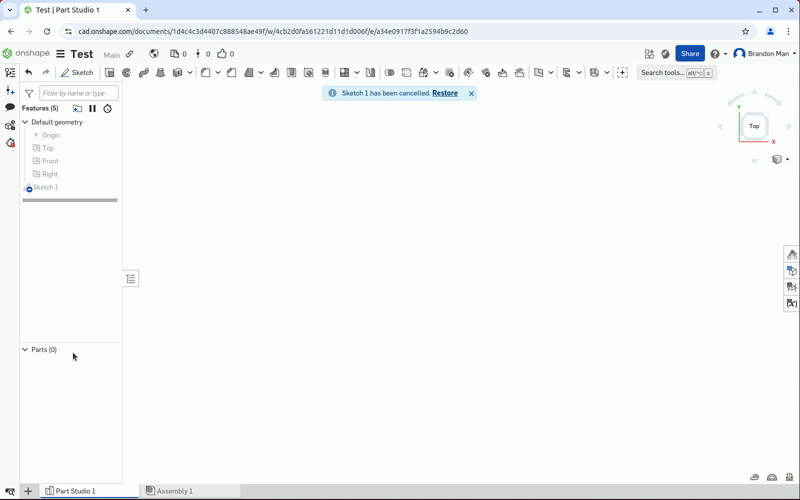
key(space)
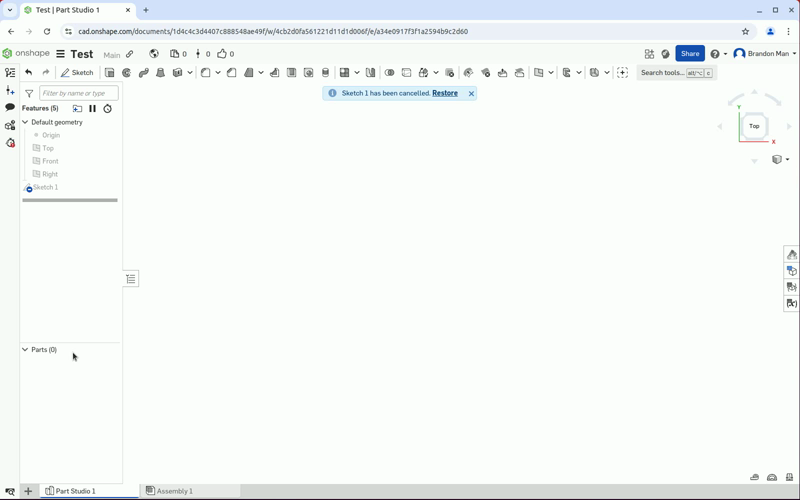
key_down(shift)
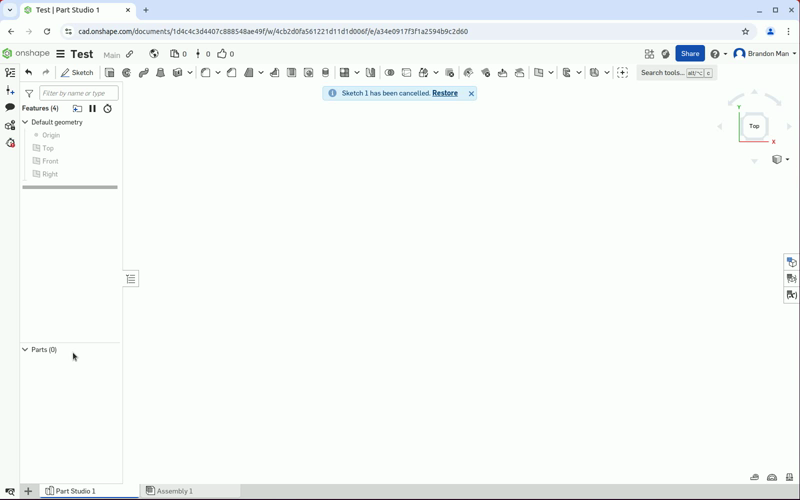
key(up)
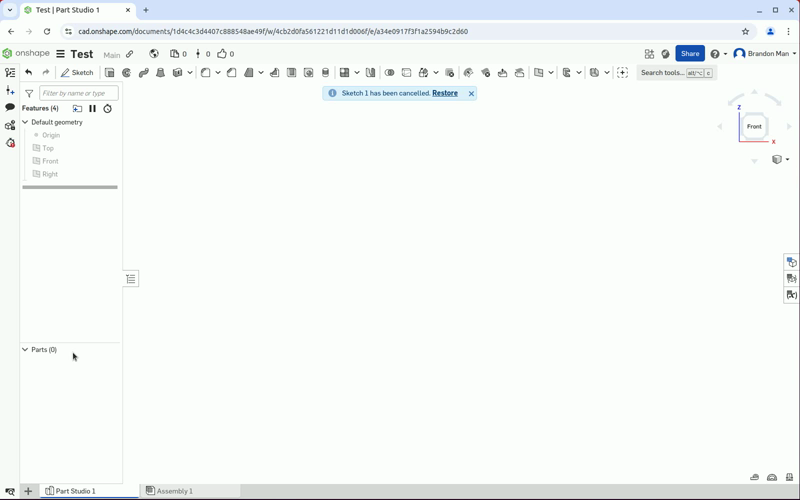
key_up(shift)
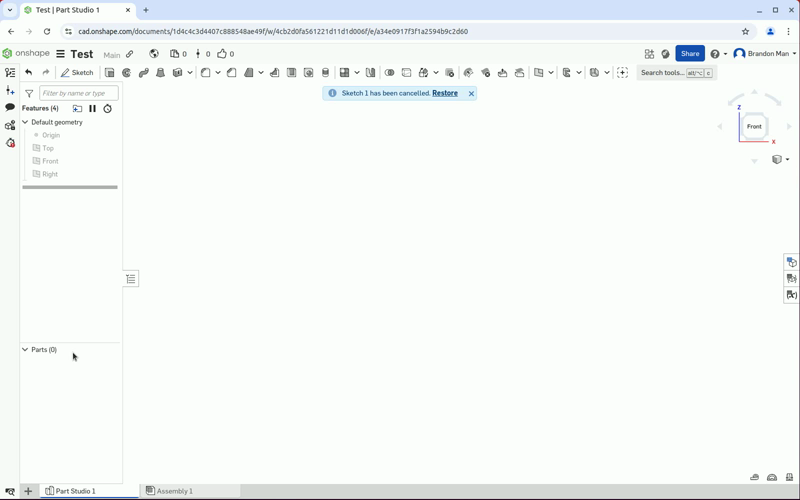
mouse_move(73, 352)
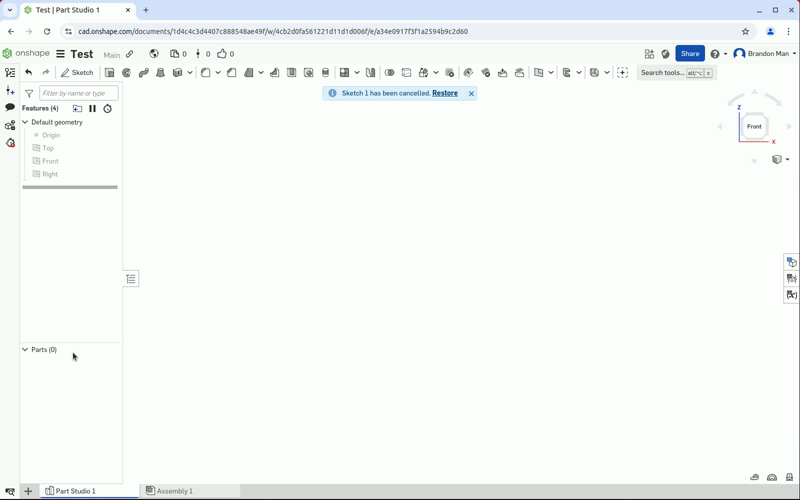
key(shift+y)
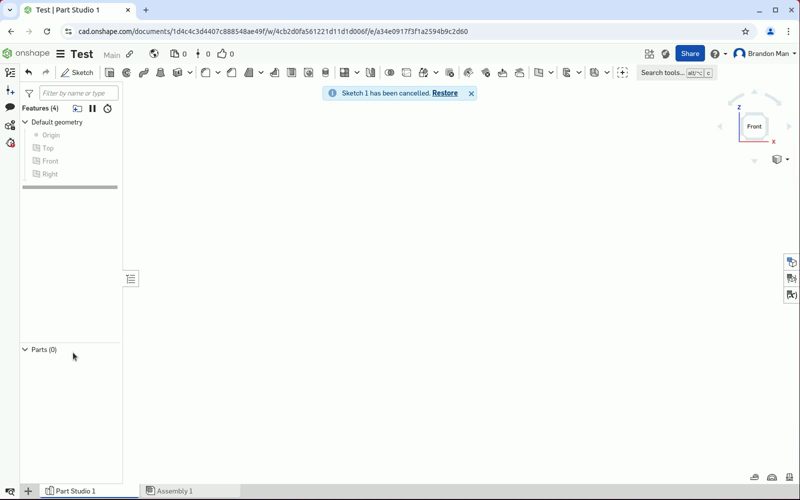
key(shift+s)
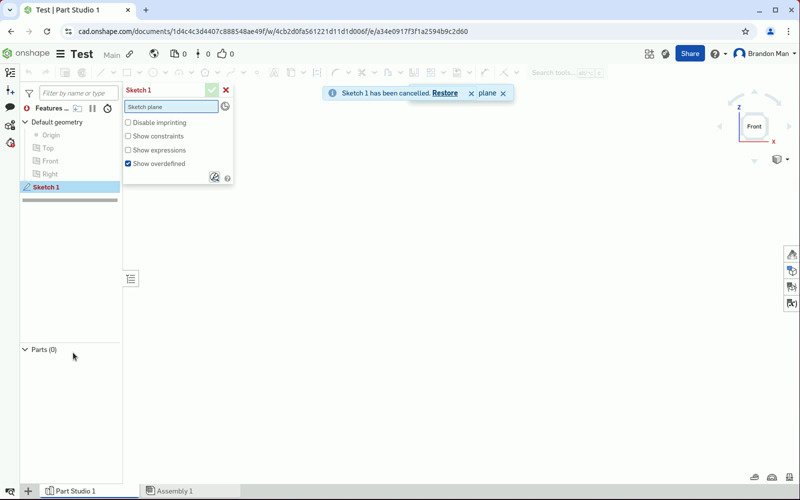
mouse_move(73, 163)
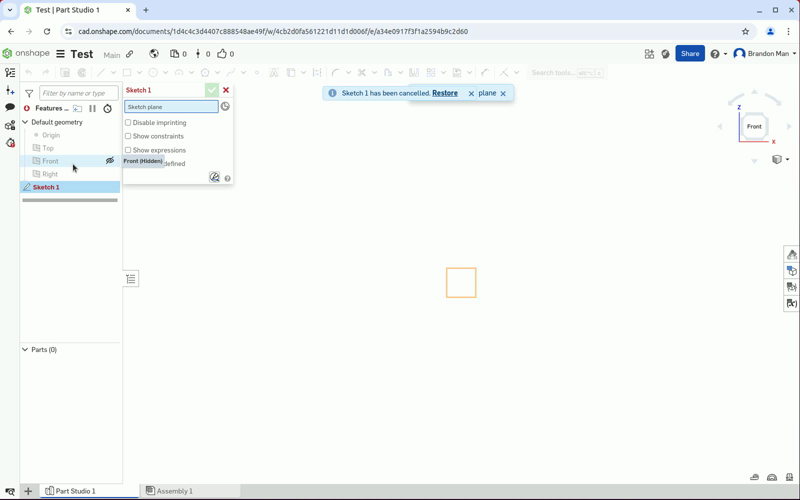
click(73, 163)
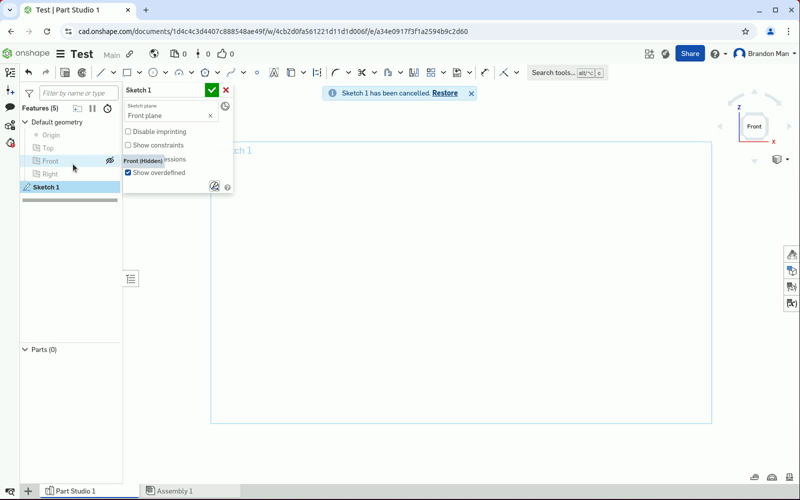
mouse_move(73, 352)
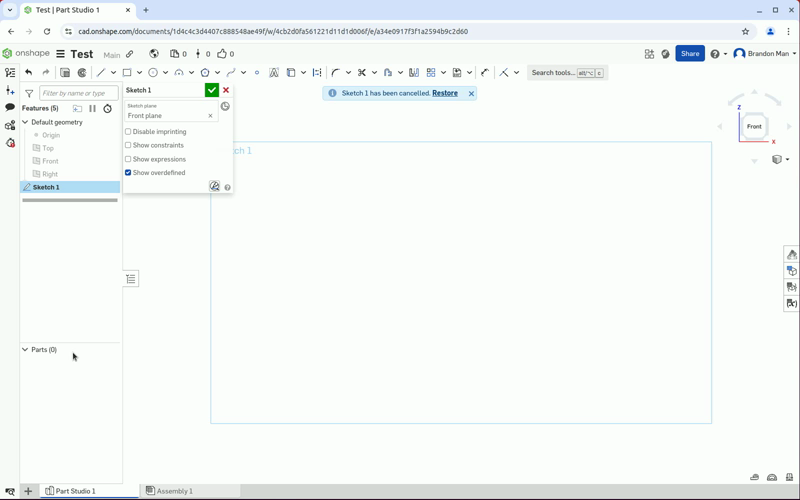
key(y)
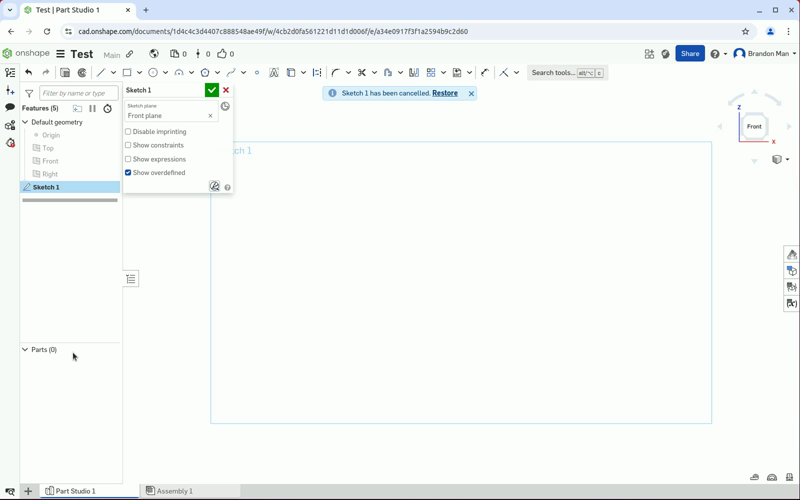
key(l)
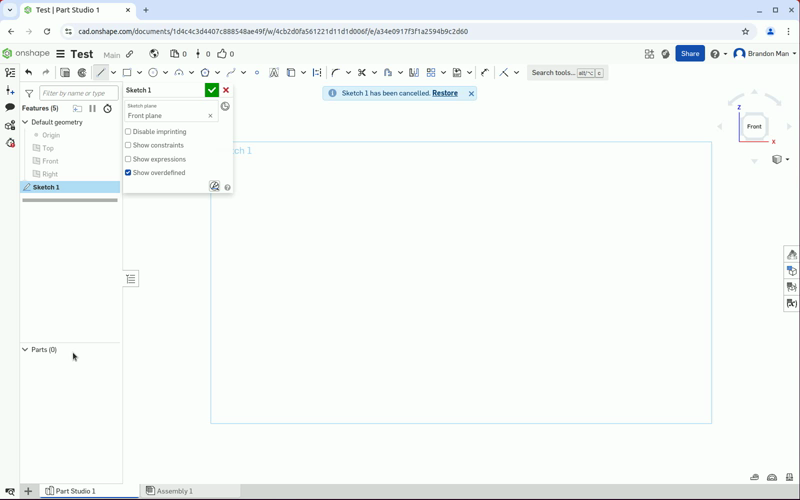
key_down(shift)
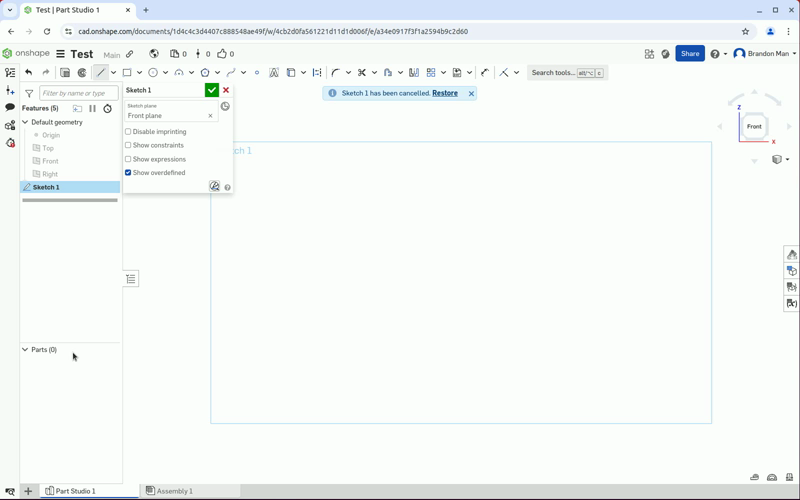
mouse_move(352, 282)
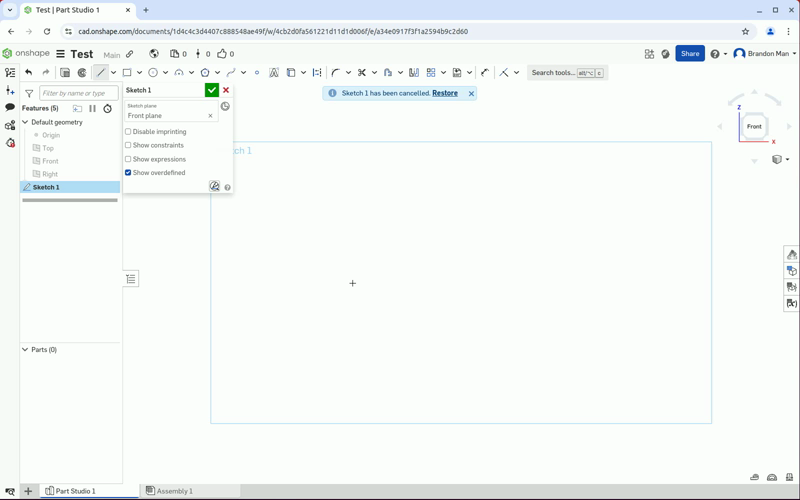
click(352, 282)
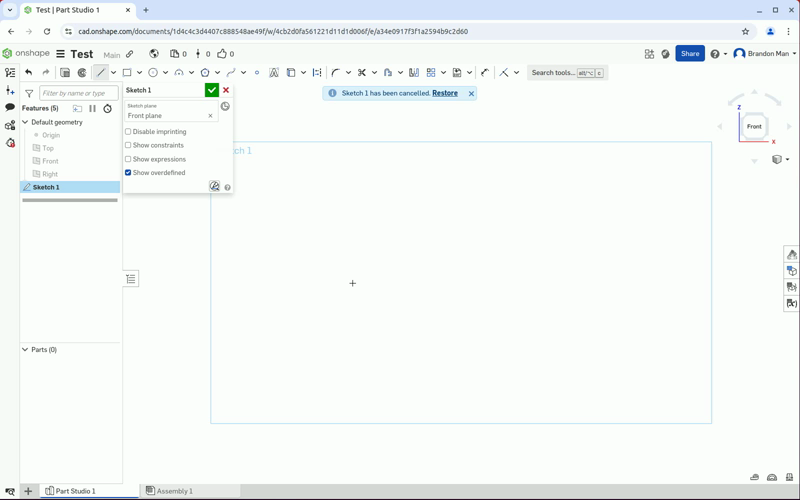
key_up(shift)
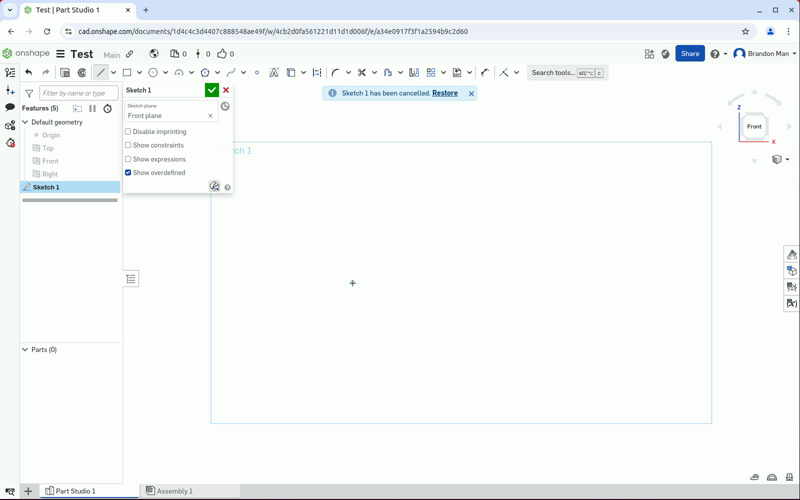
key_down(shift)
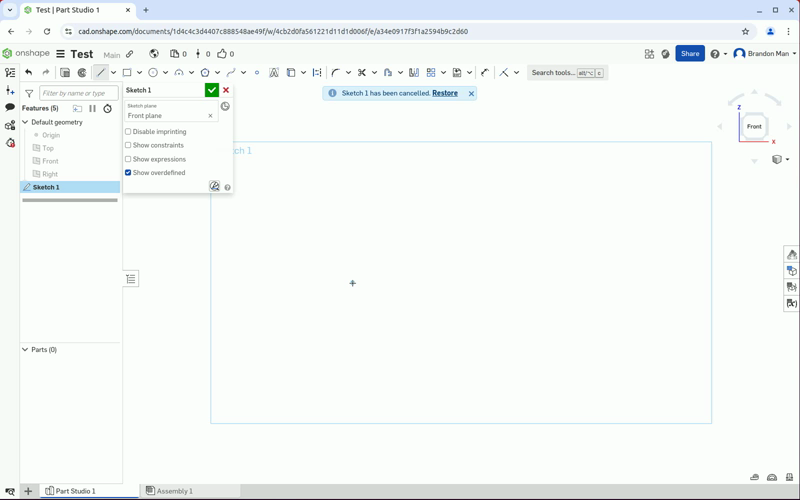
mouse_move(487, 282)
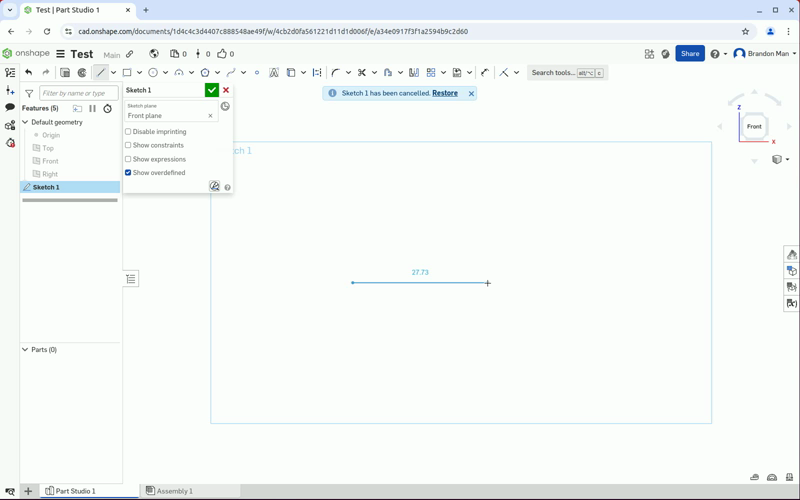
click(487, 282)
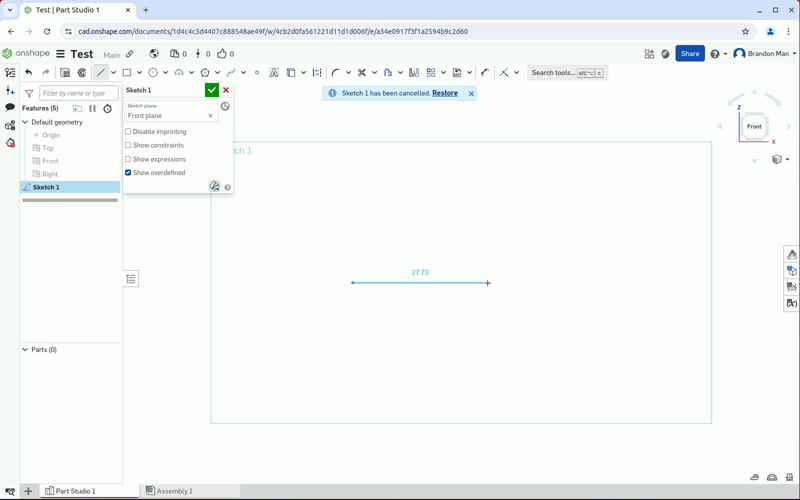
key_up(shift)
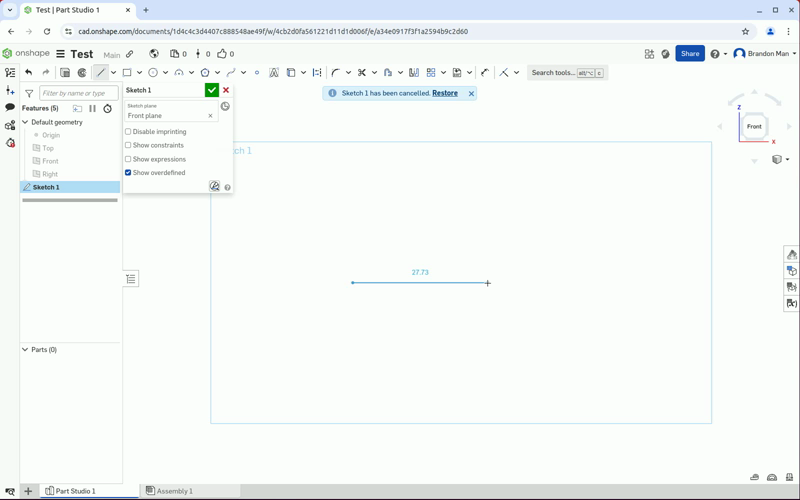
key_down(shift)
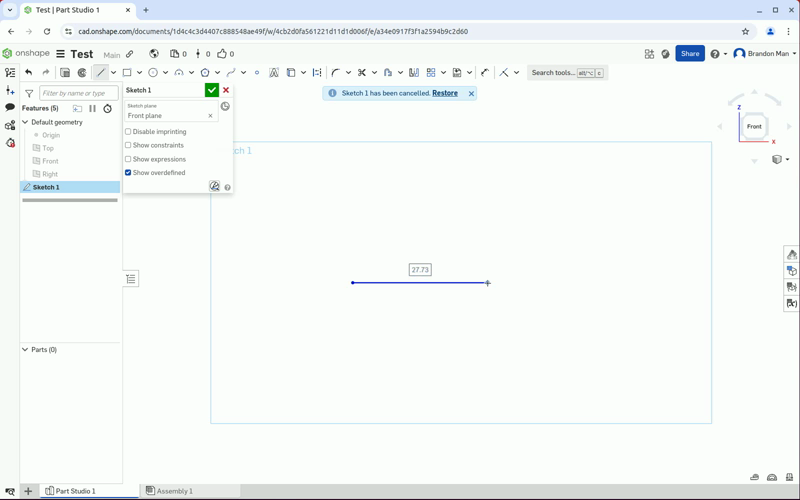
mouse_move(487, 170)
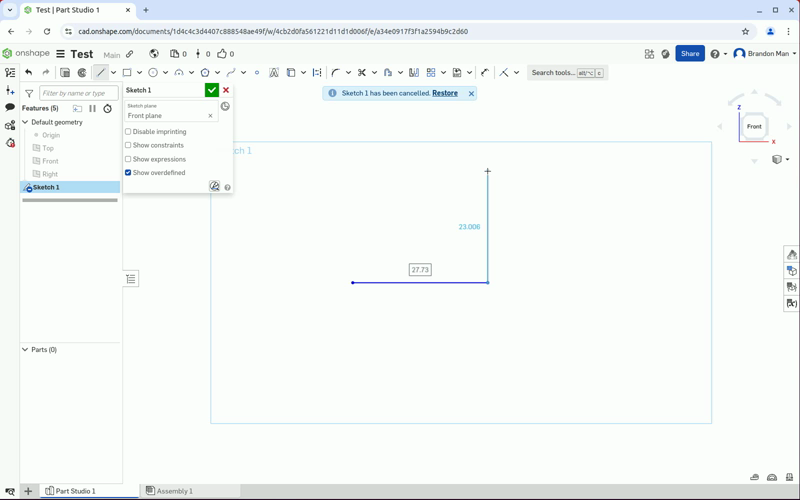
click(487, 170)
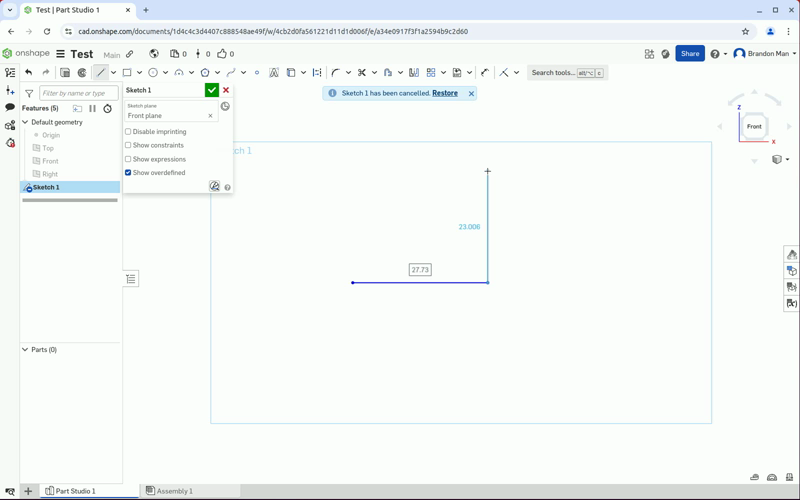
key_up(shift)
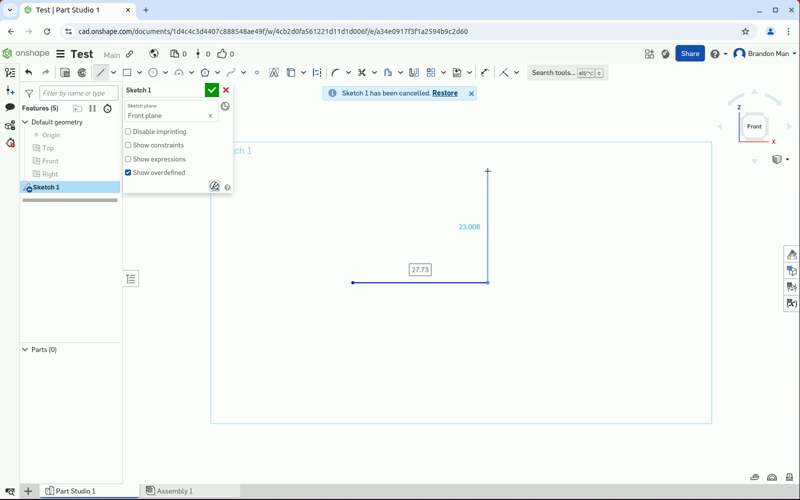
key_down(shift)
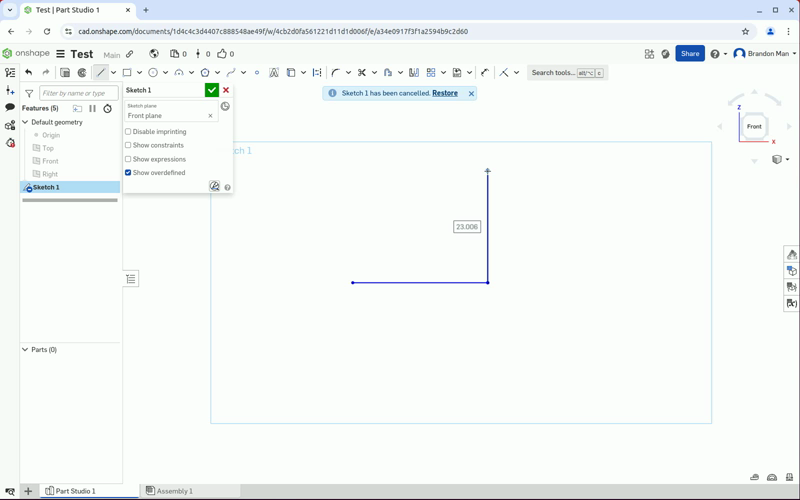
mouse_move(352, 170)
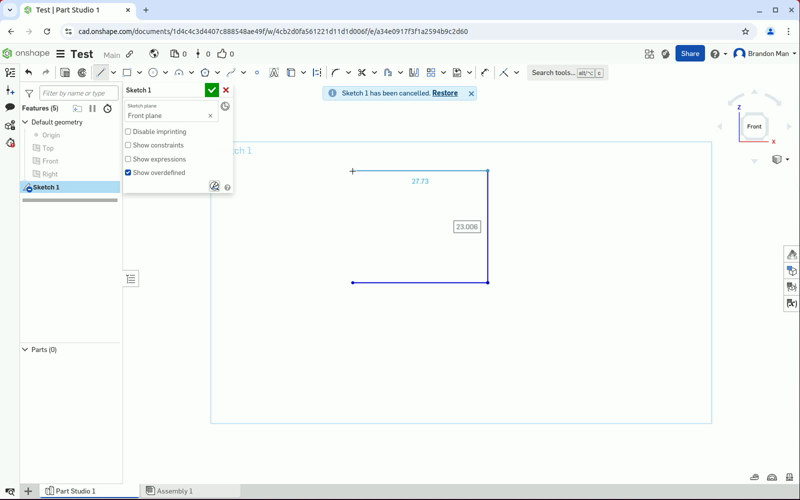
click(352, 170)
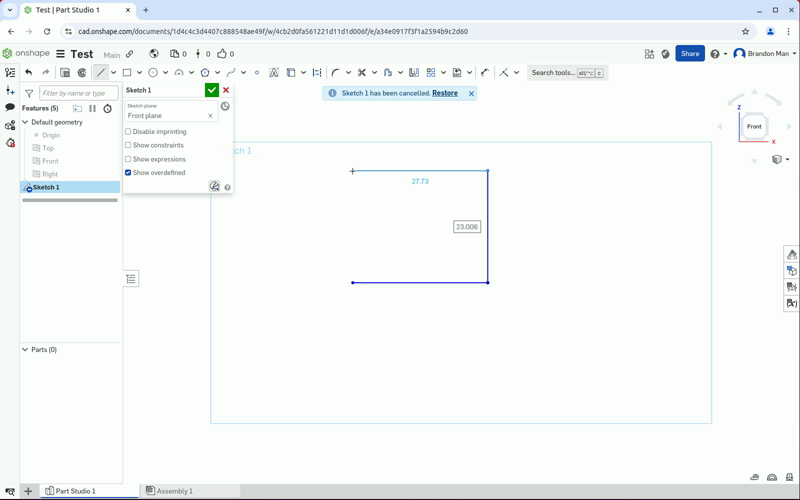
key_up(shift)
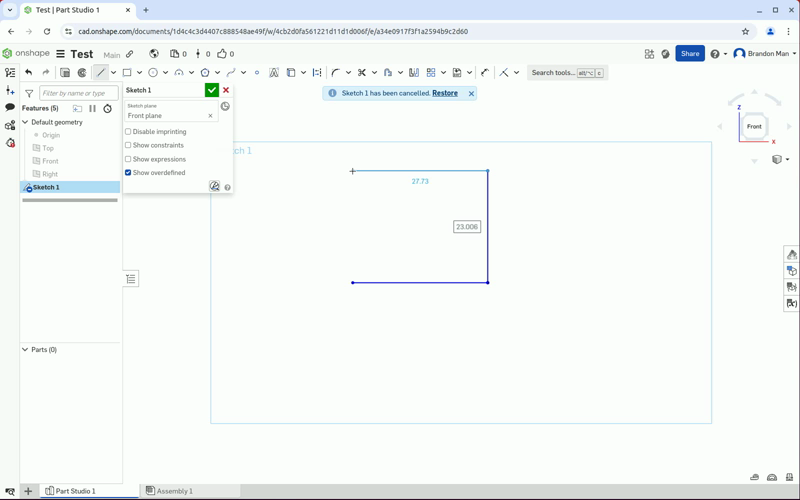
key_down(shift)
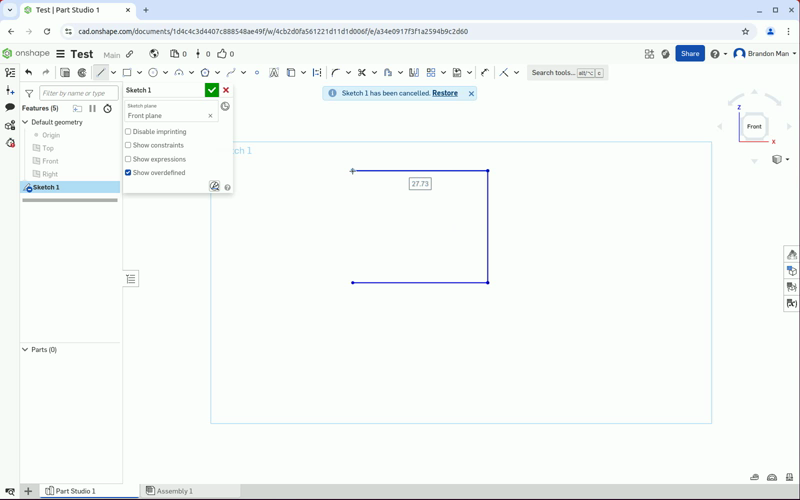
mouse_move(352, 282)
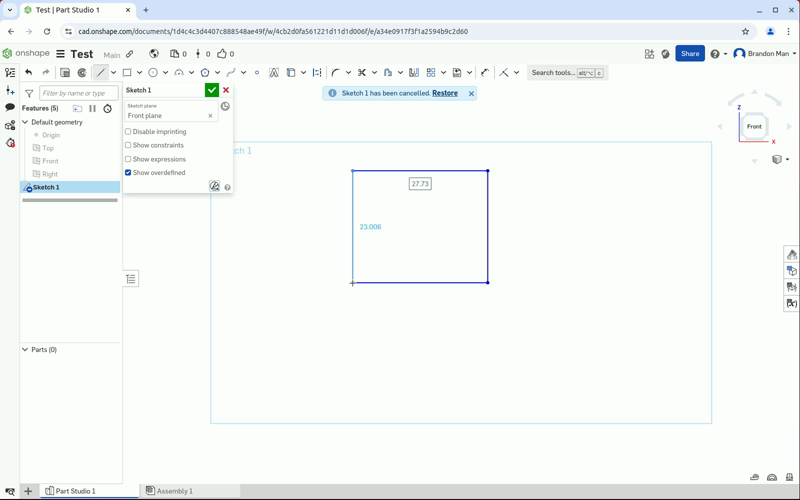
key_up(shift)
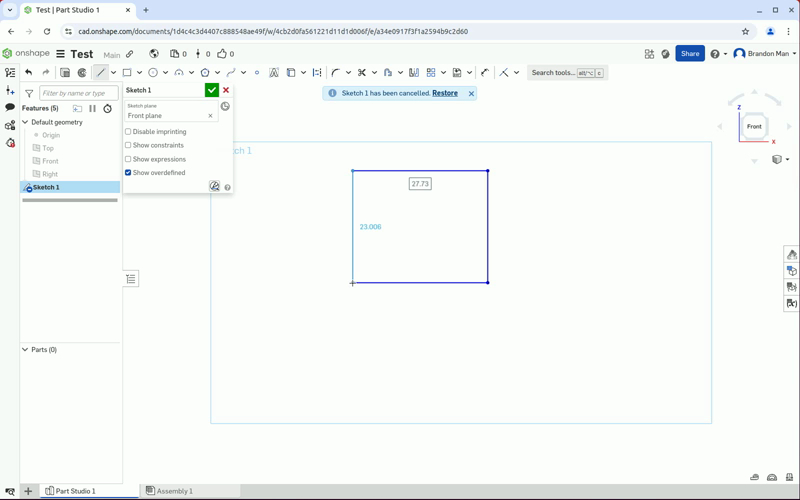
click(352, 282)
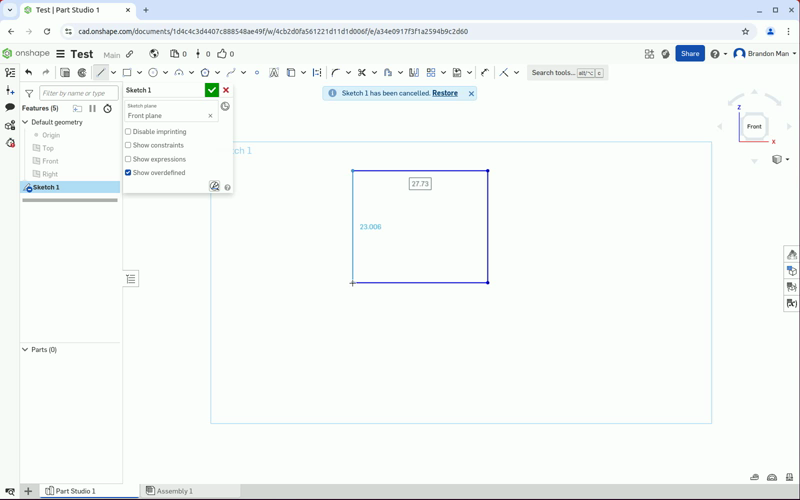
key(esc)
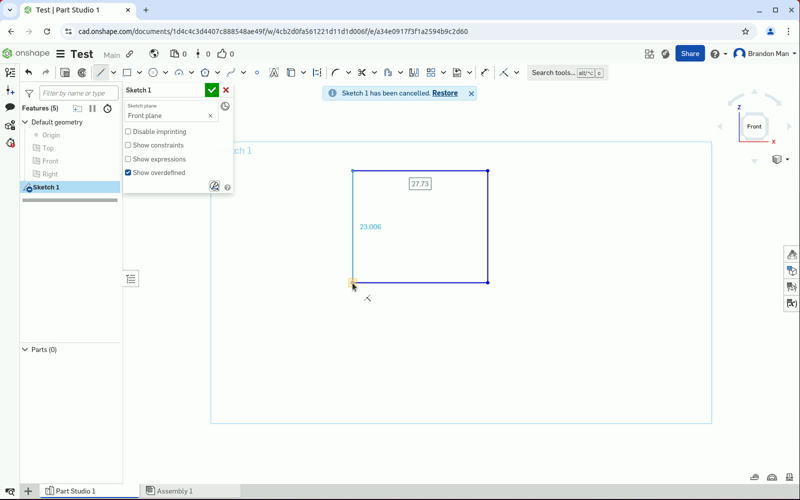
mouse_move(467, 261)
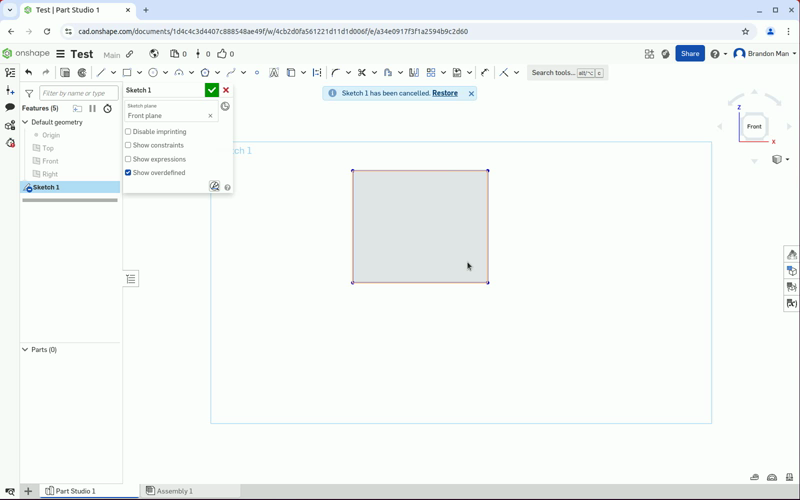
click(467, 261)
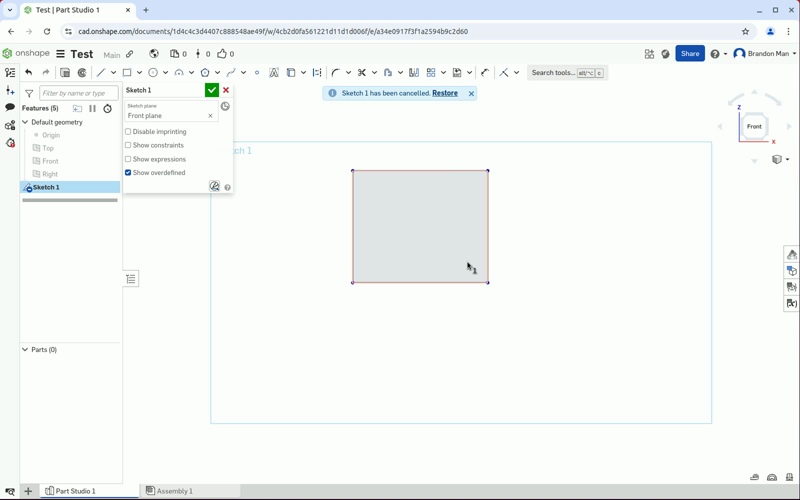
mouse_move(73, 352)
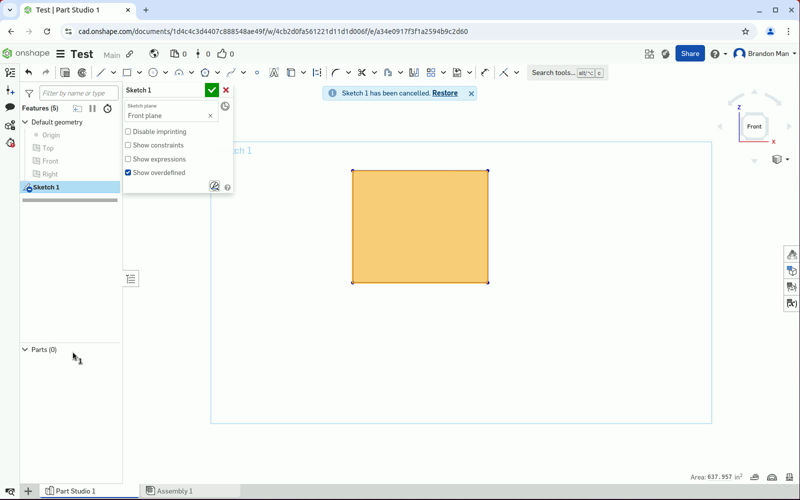
key(shift+y)
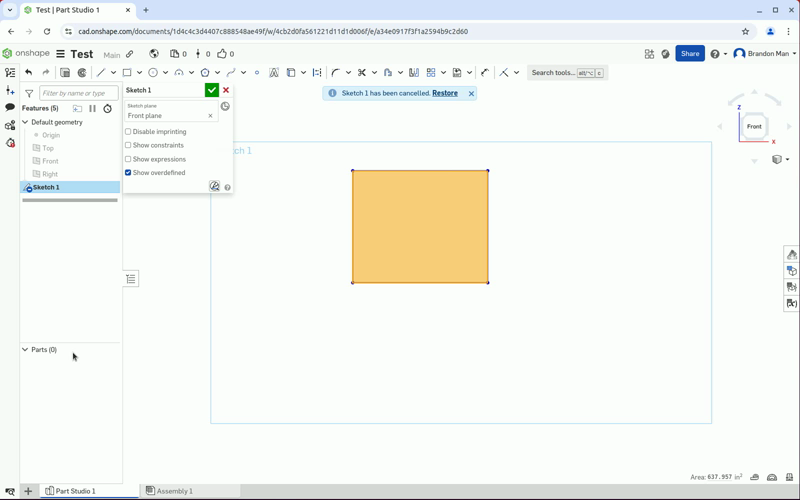
key(shift+e)
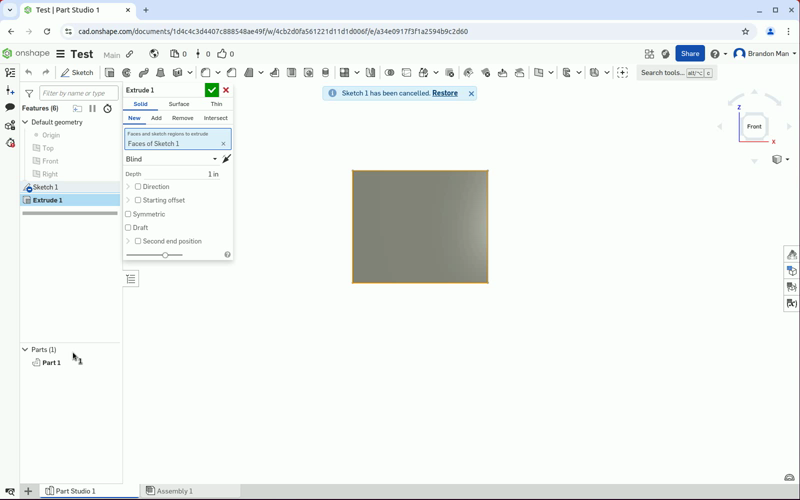
mouse_move(143, 106)
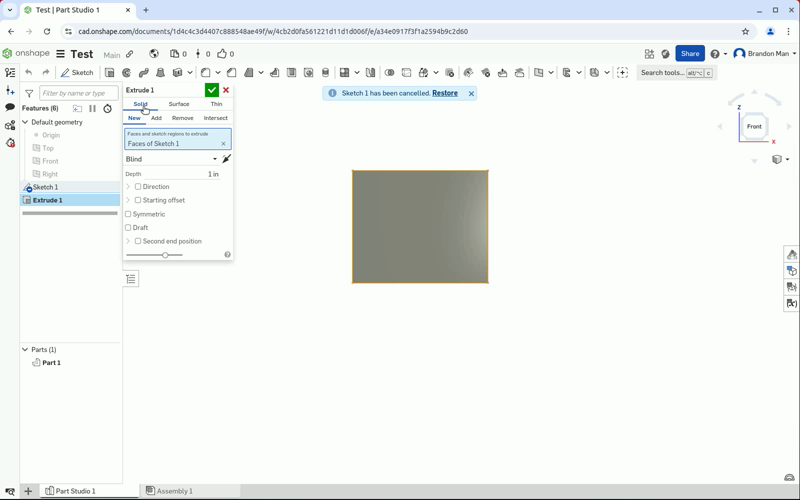
click(143, 106)
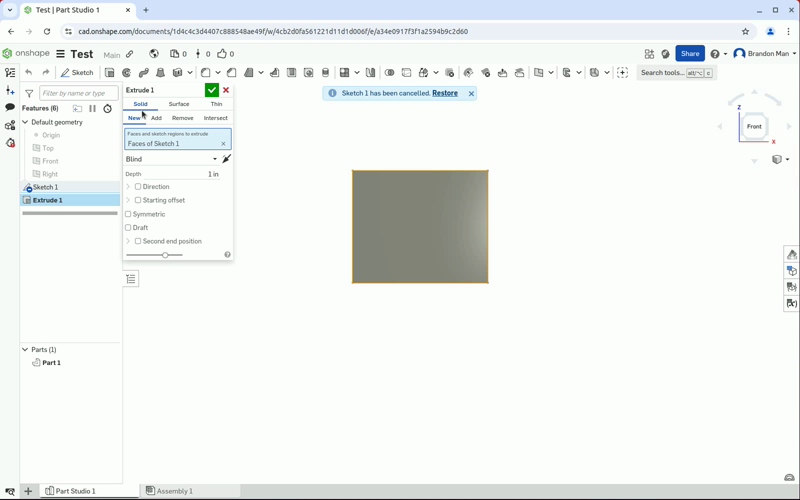
mouse_move(137, 120)
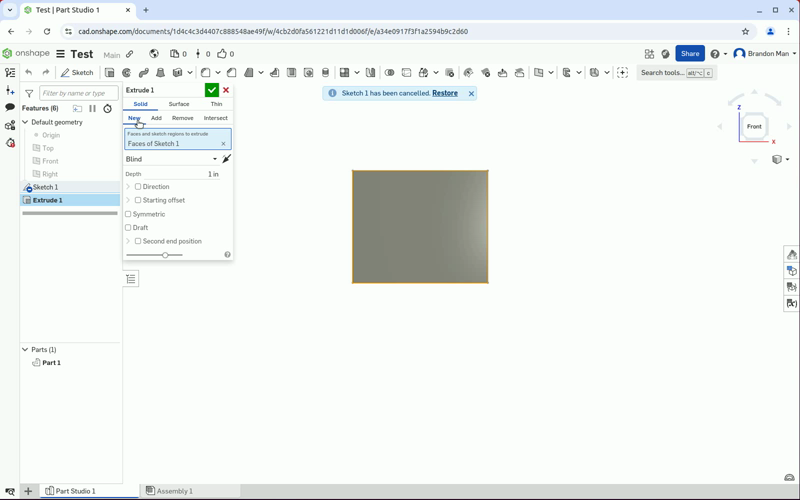
click(137, 120)
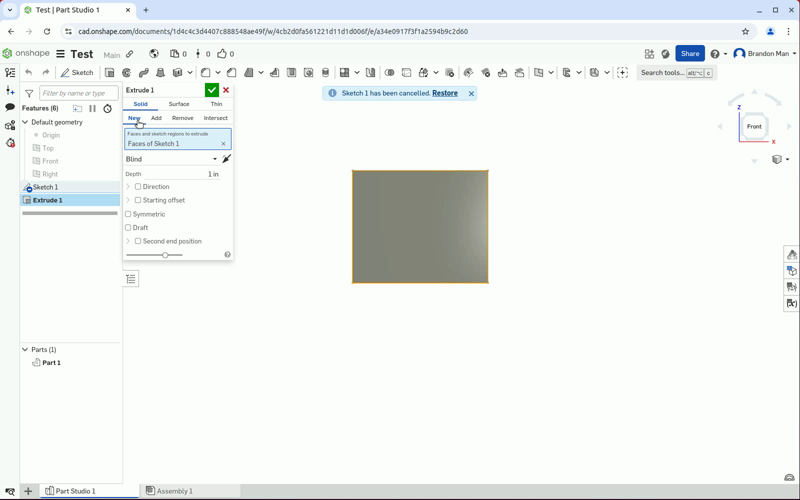
key(tab, 4)
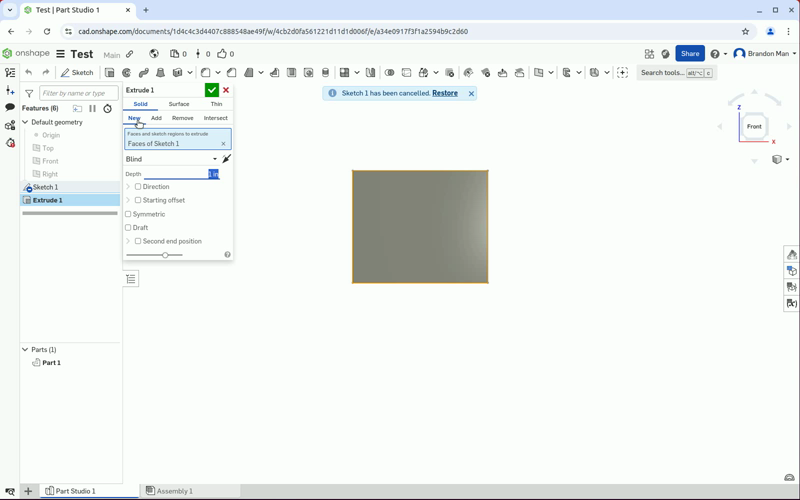
text(18.535)
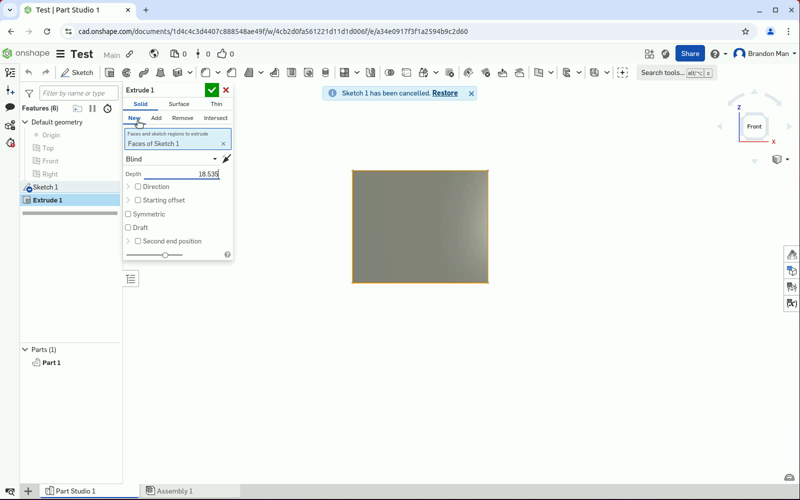
key(enter)
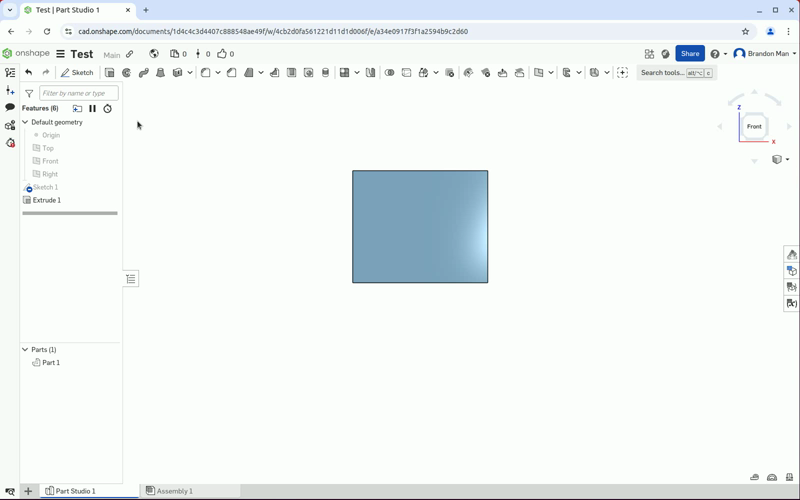
key(shift+h)
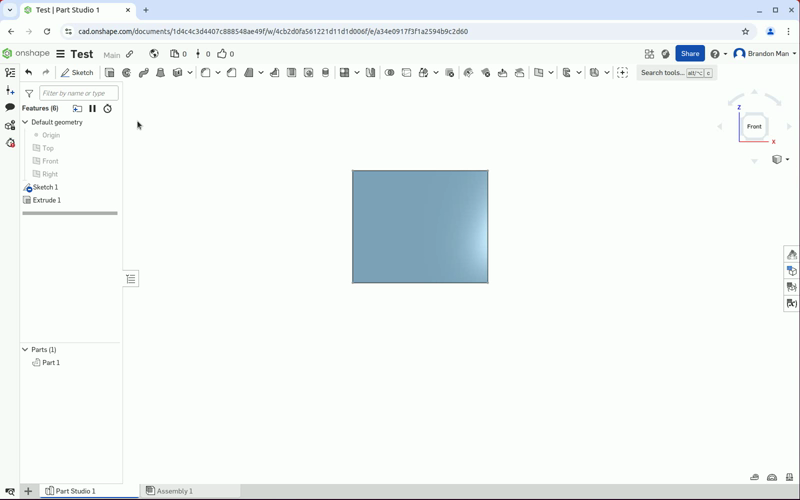
key(shift+h)
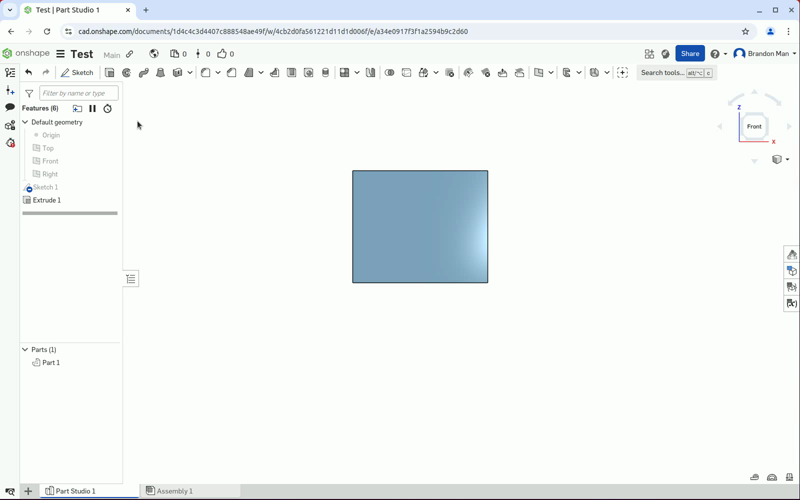
mouse_move(73, 189)
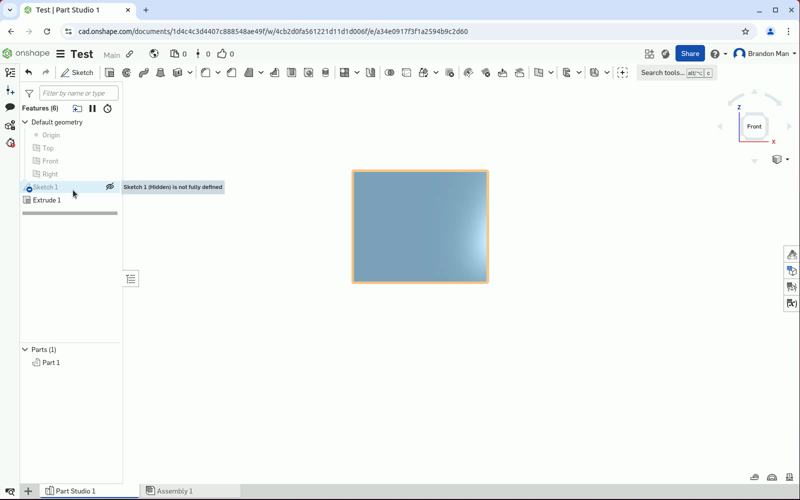
click(73, 189)
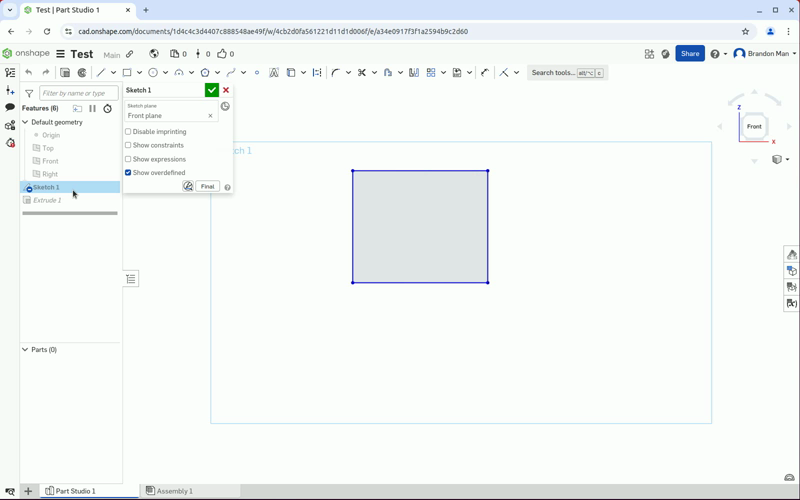
mouse_move(229, 92)
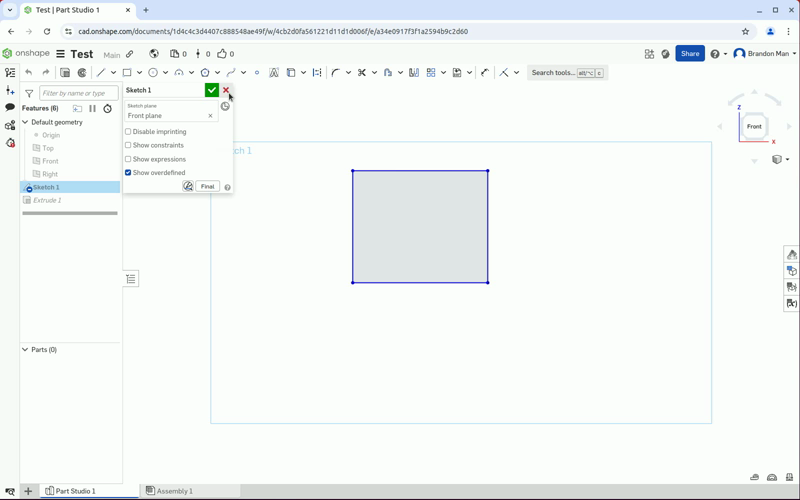
click(229, 92)
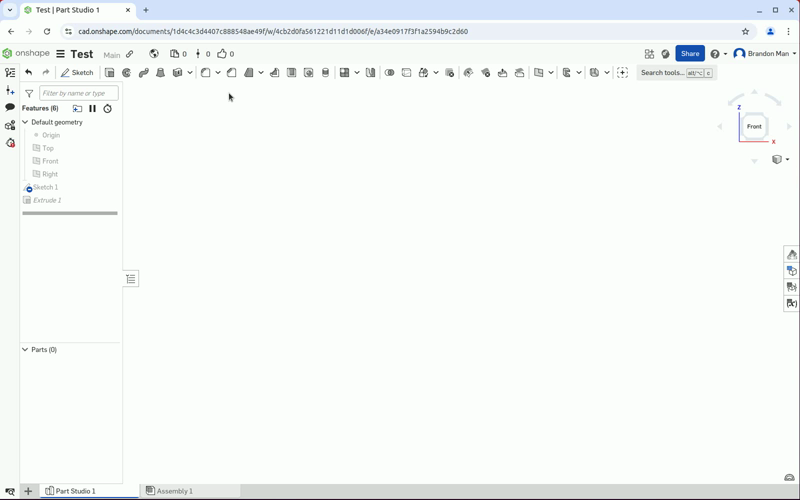
mouse_move(541, 75)
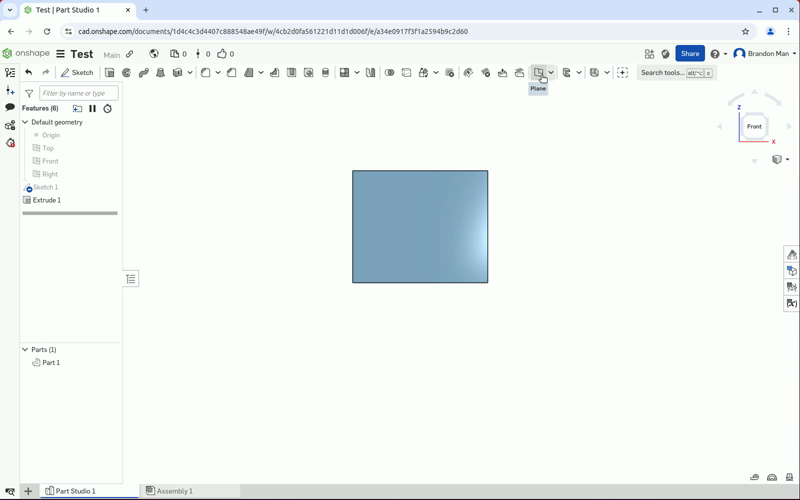
click(541, 75)
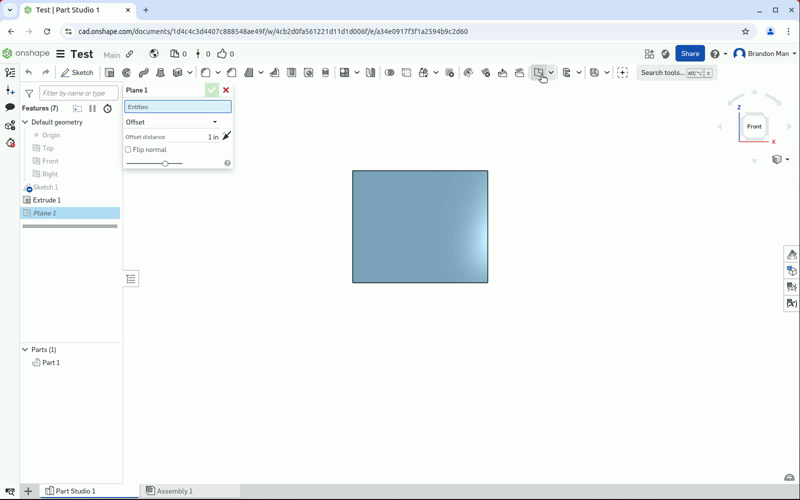
mouse_move(73, 163)
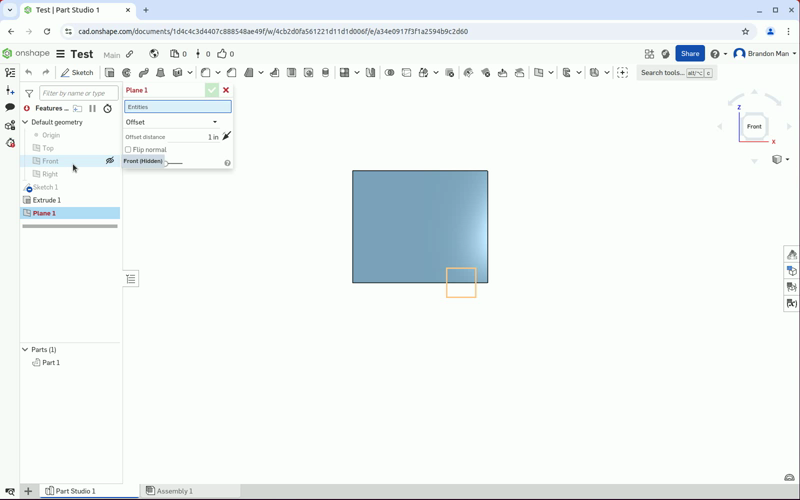
click(73, 163)
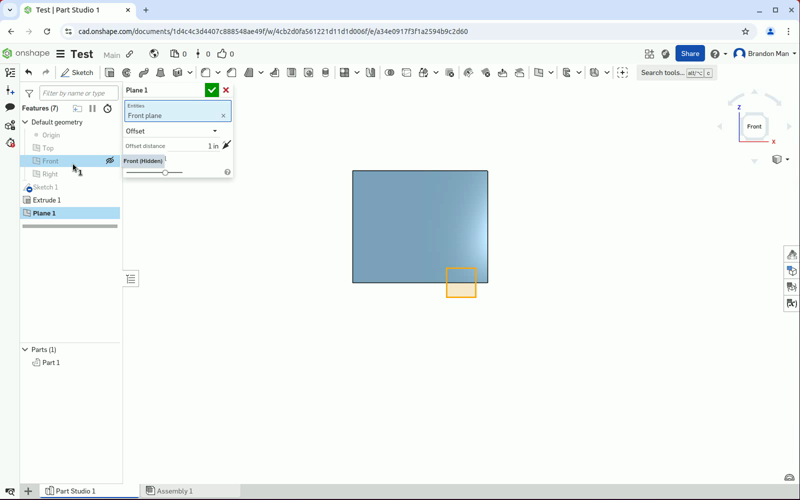
key(tab, 2)
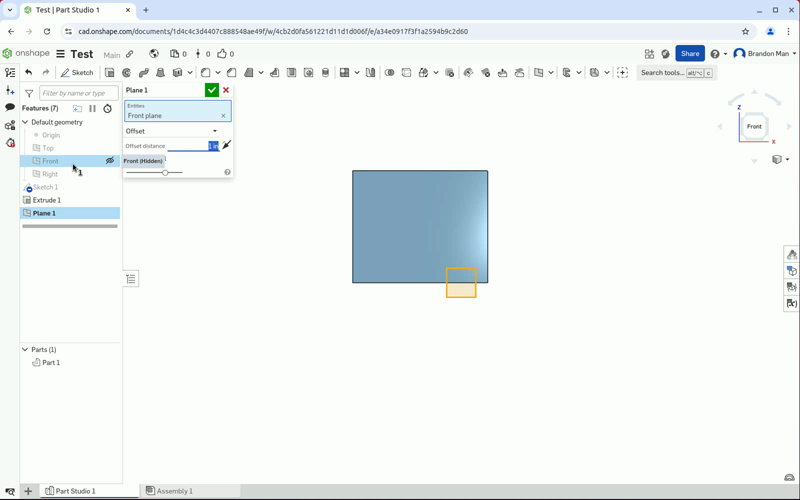
text(18.548)
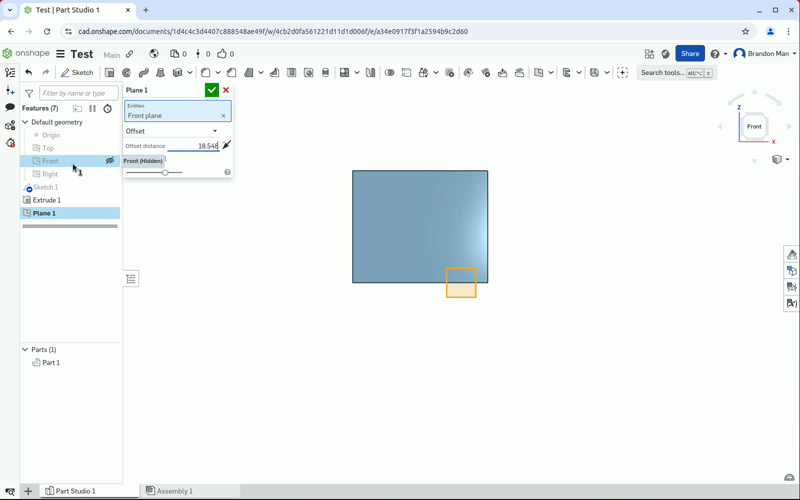
key(enter, 2)
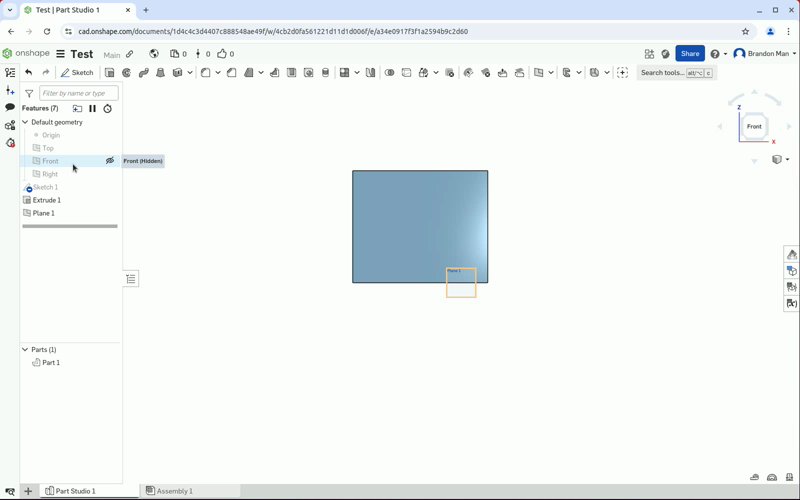
key(shift+s)
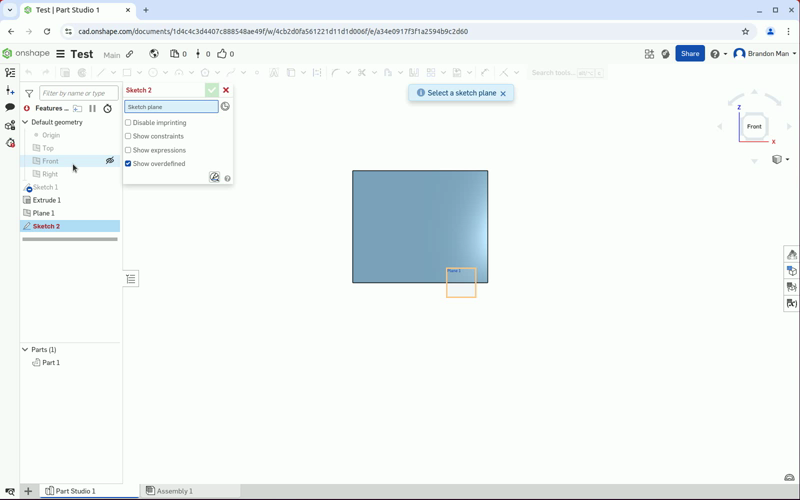
mouse_move(73, 215)
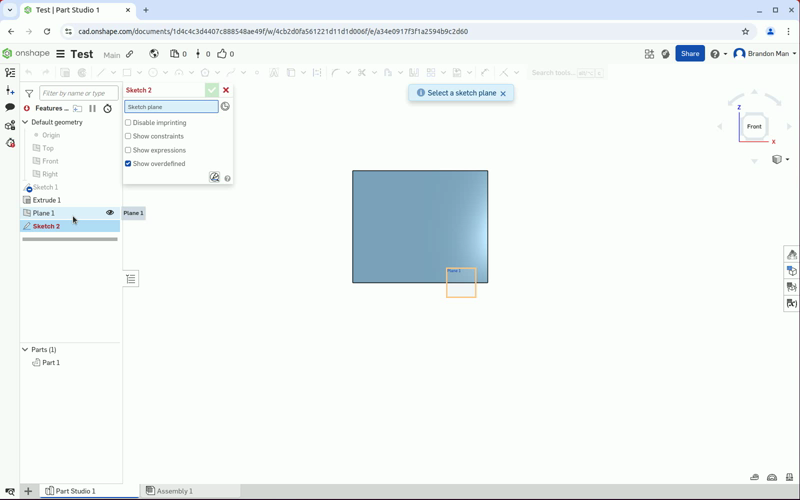
click(73, 215)
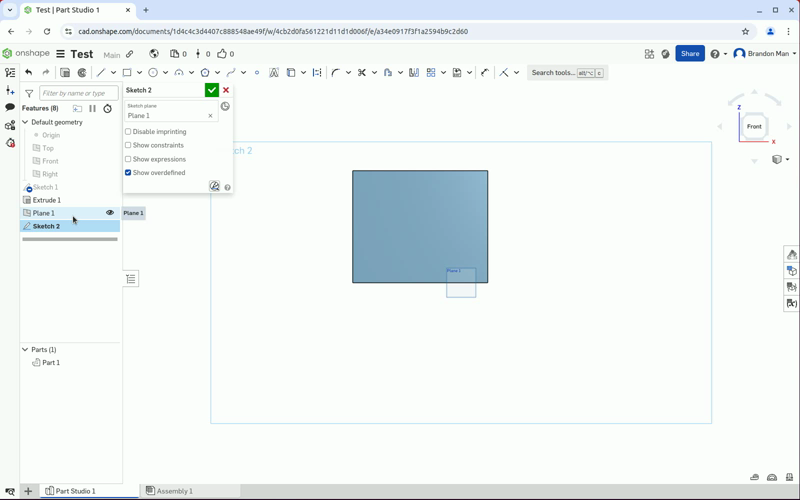
mouse_move(73, 352)
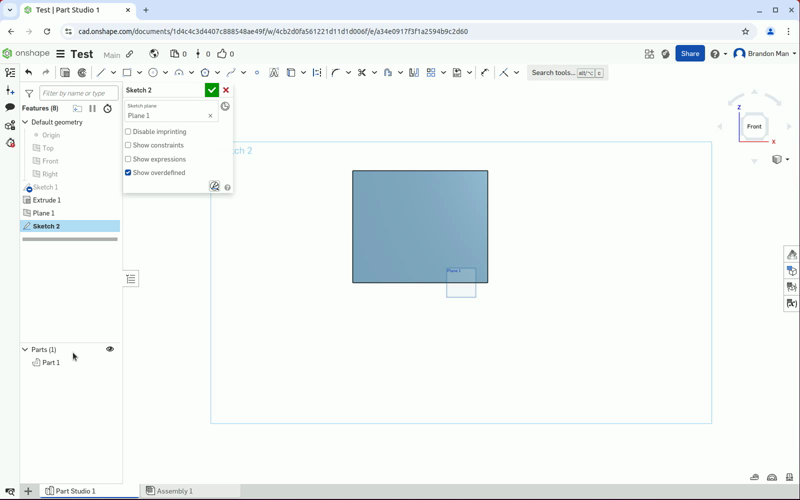
key(y)
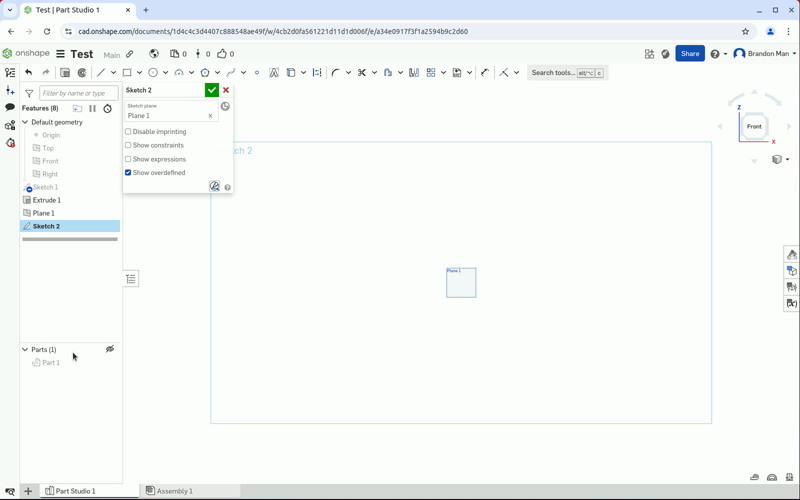
key(l)
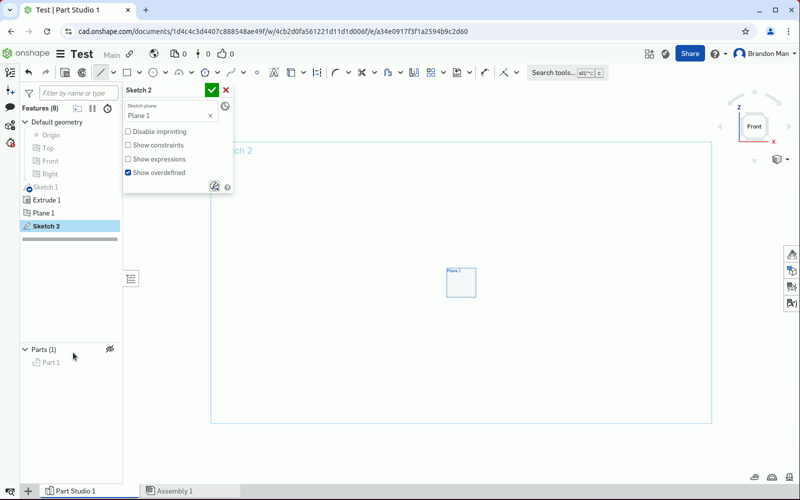
key_down(shift)
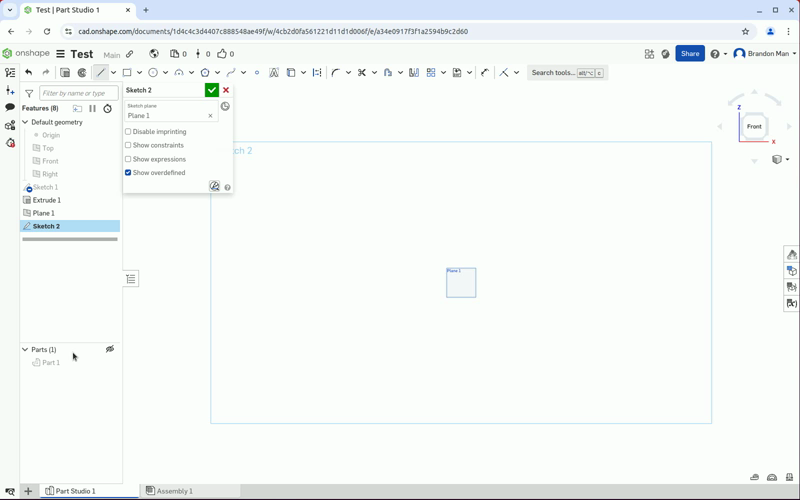
mouse_move(352, 282)
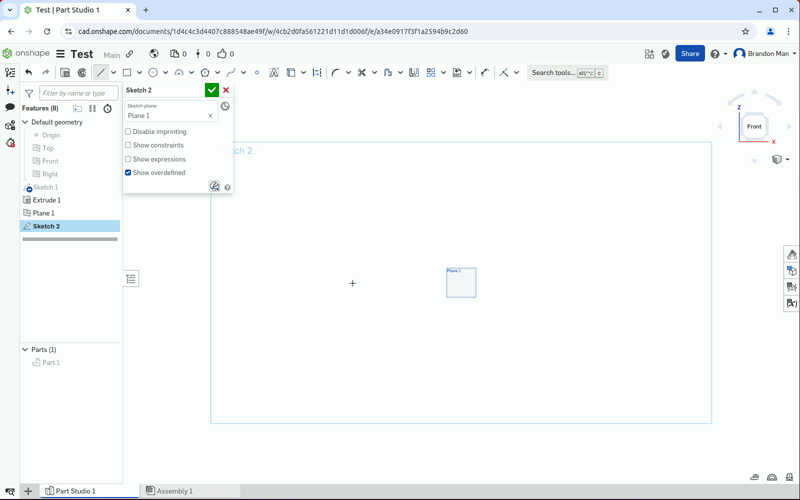
click(352, 282)
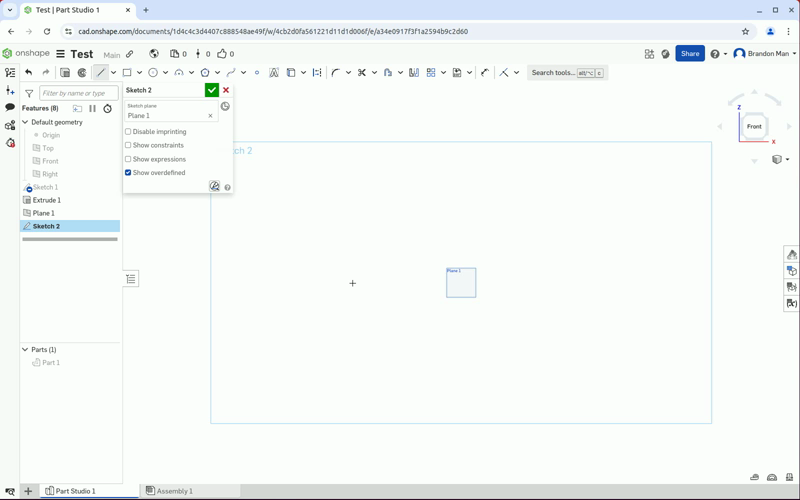
key_up(shift)
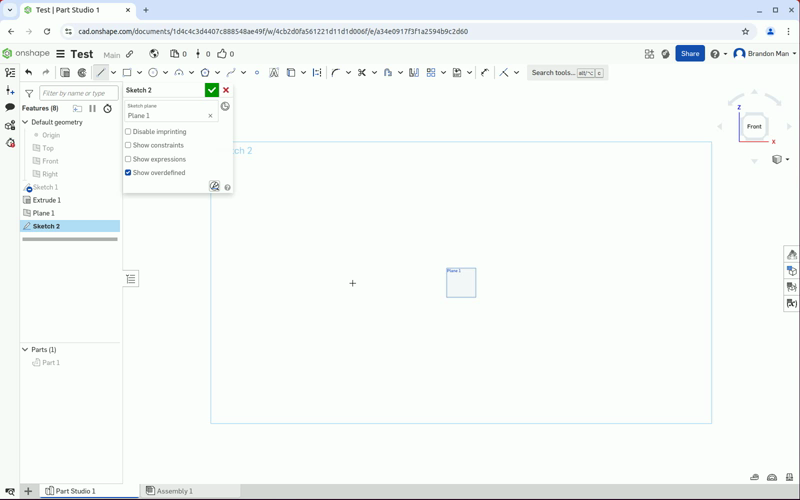
key_down(shift)
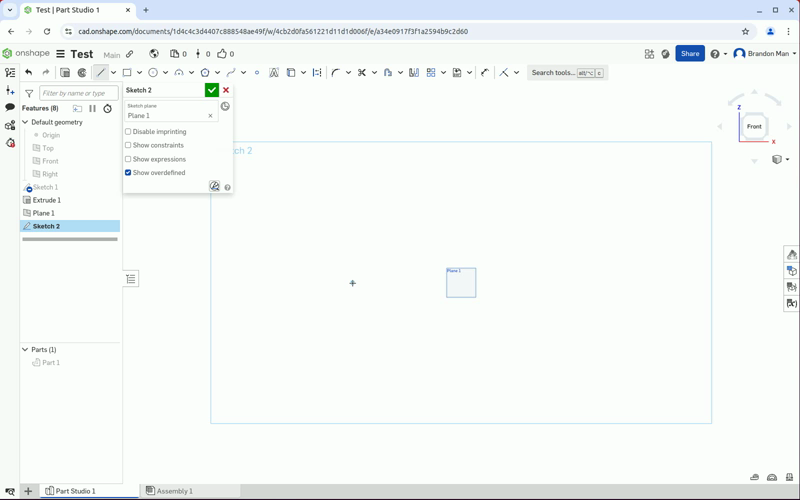
mouse_move(397, 170)
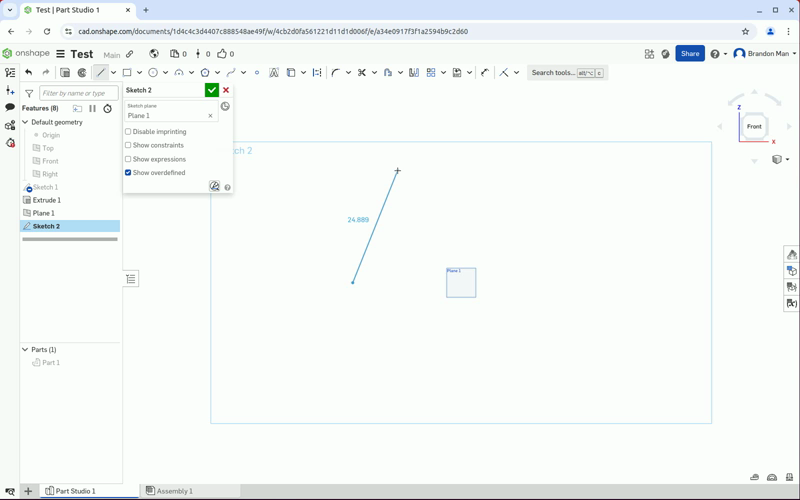
click(397, 170)
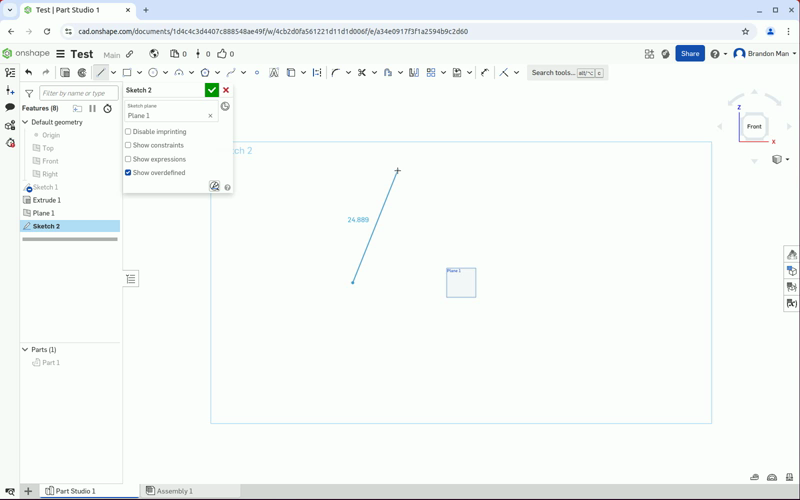
key_up(shift)
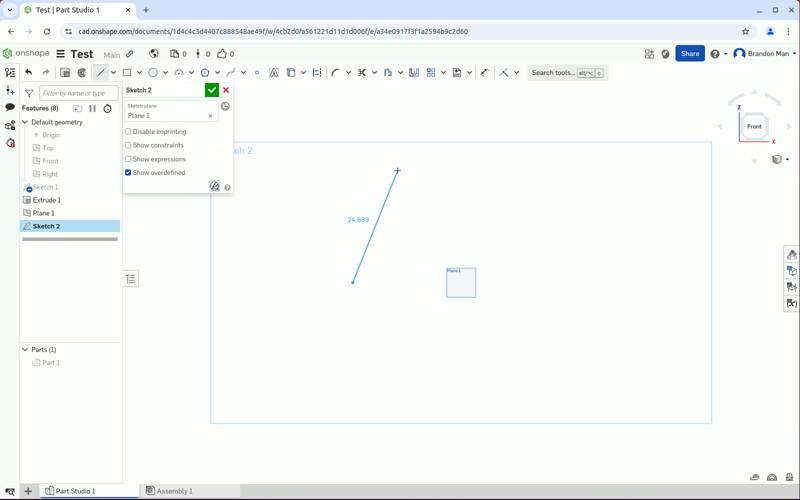
key_down(shift)
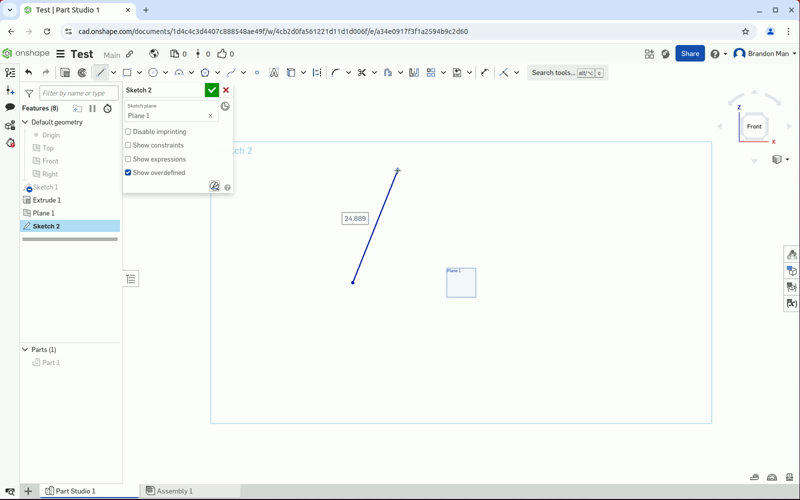
mouse_move(427, 170)
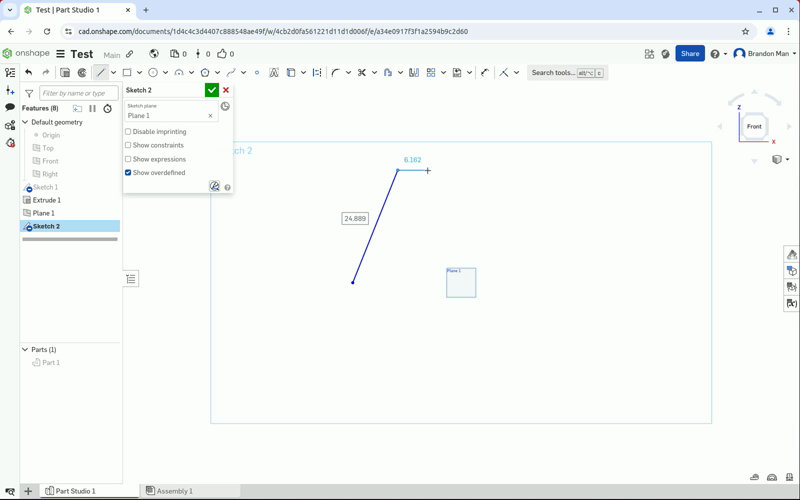
mouse_move(352, 170)
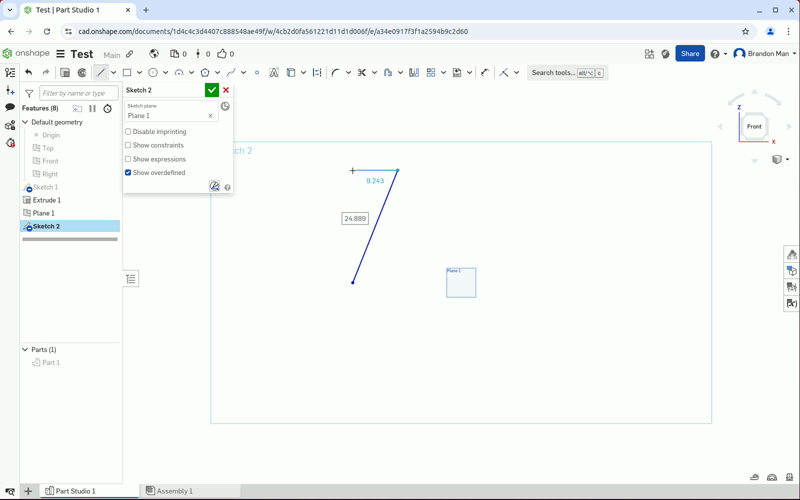
click(352, 170)
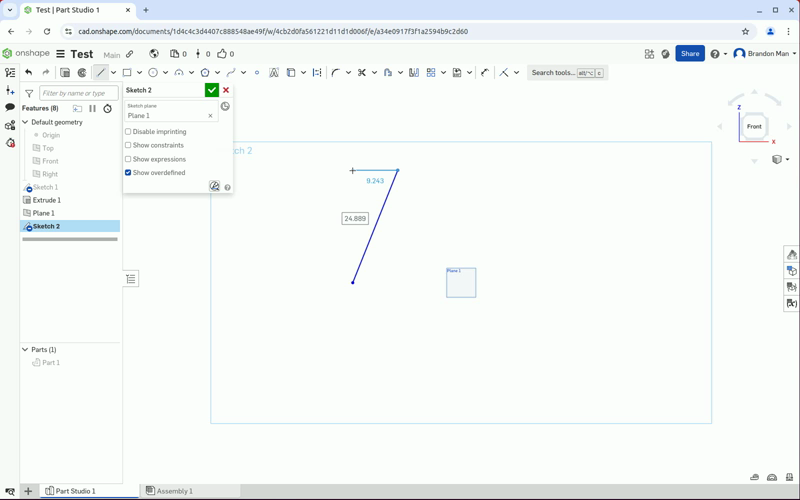
key_up(shift)
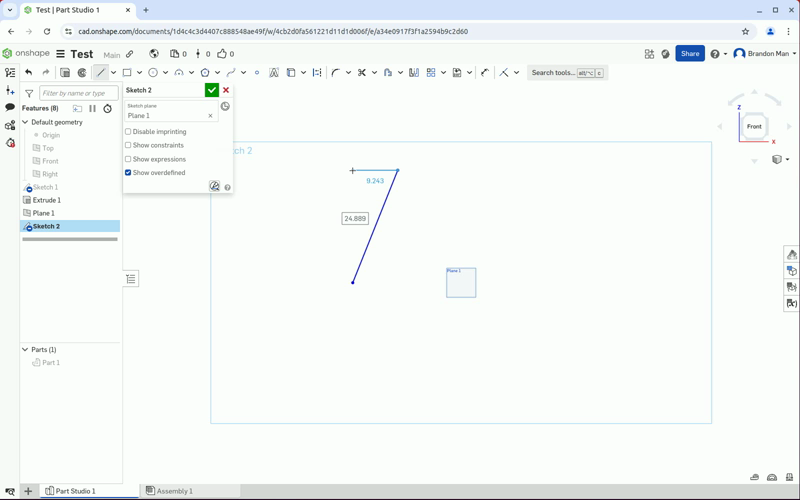
key_down(shift)
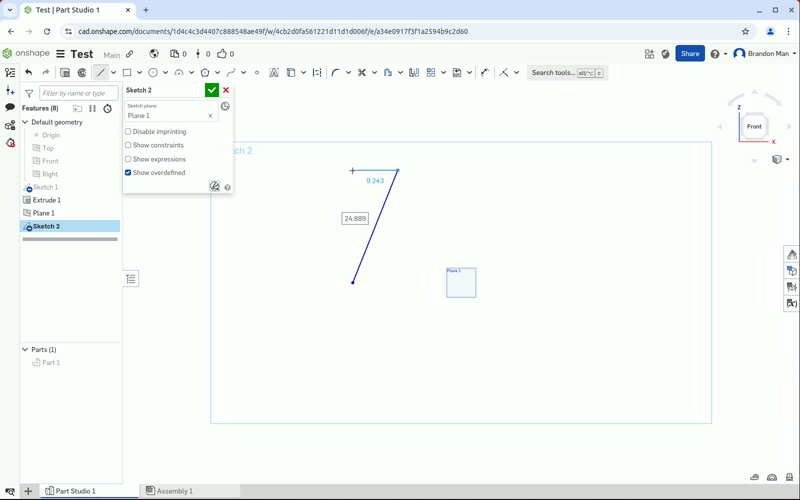
mouse_move(352, 282)
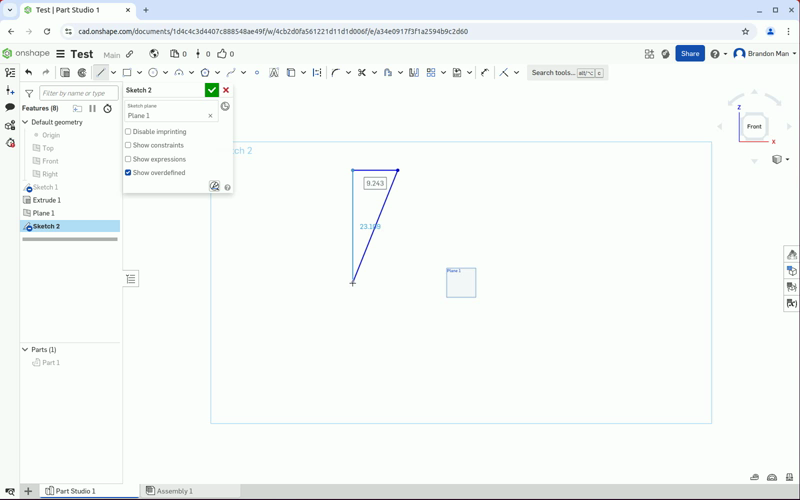
key_up(shift)
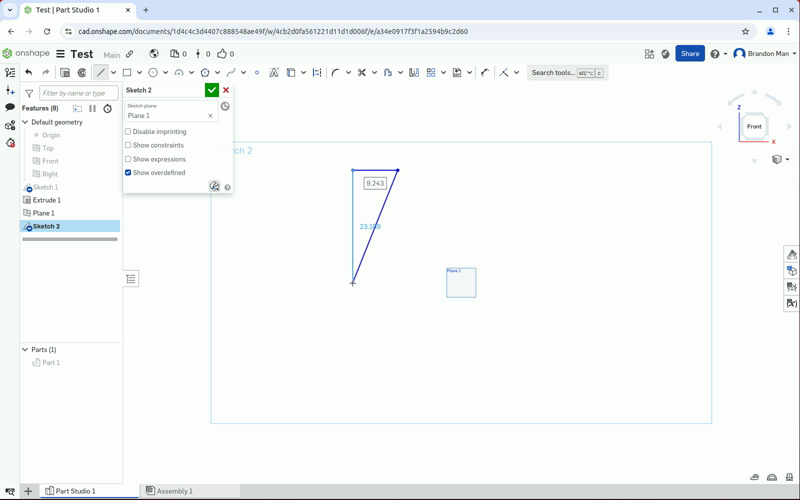
click(352, 282)
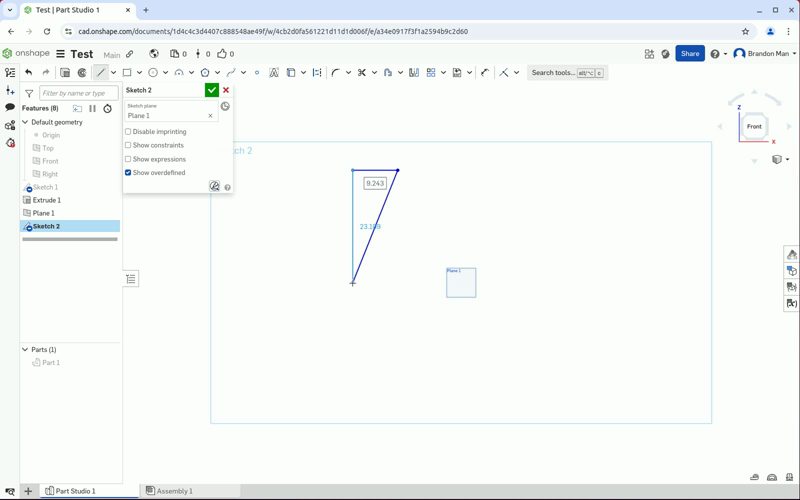
key(esc)
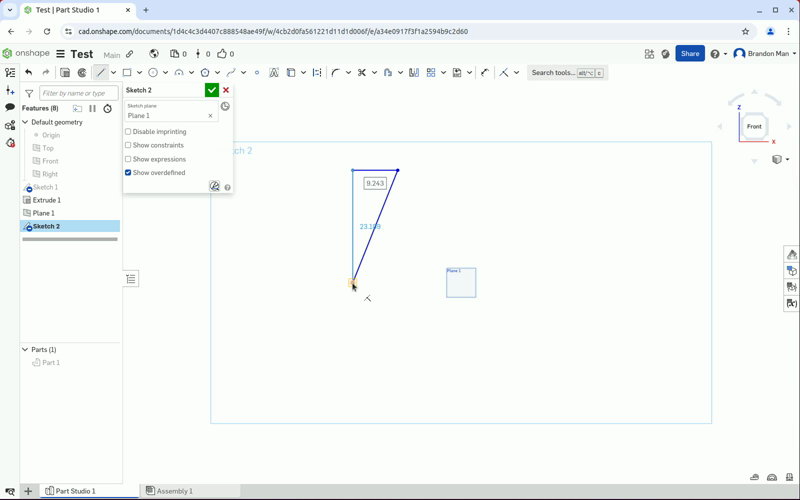
mouse_move(381, 178)
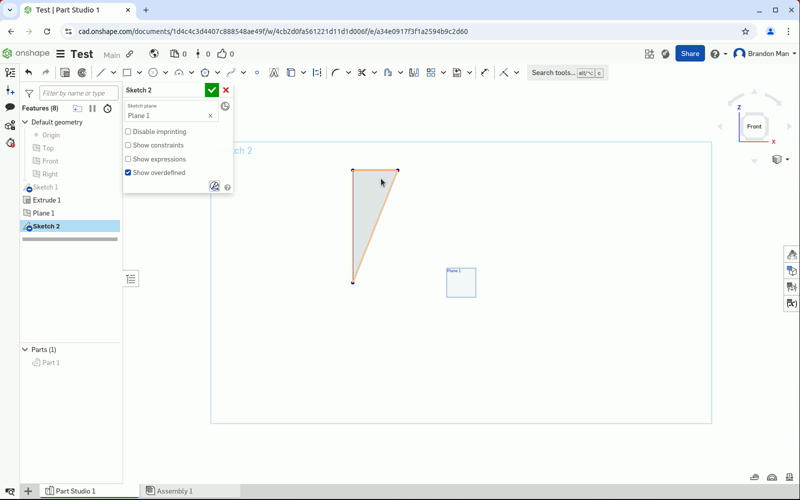
click(381, 178)
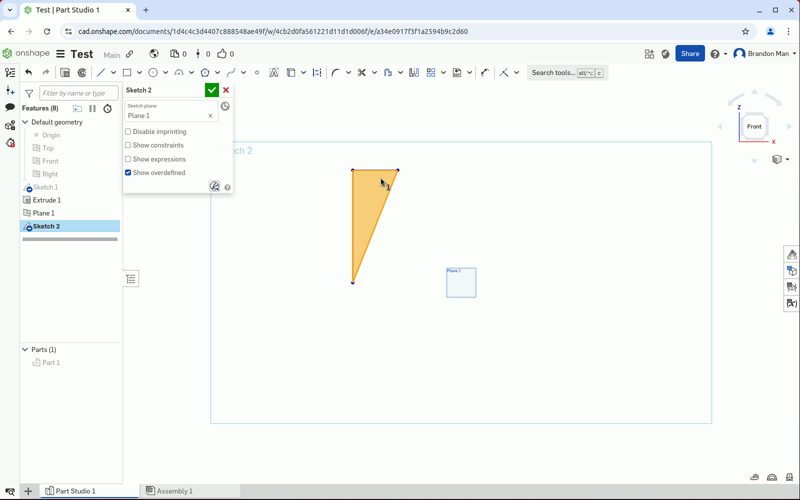
mouse_move(73, 352)
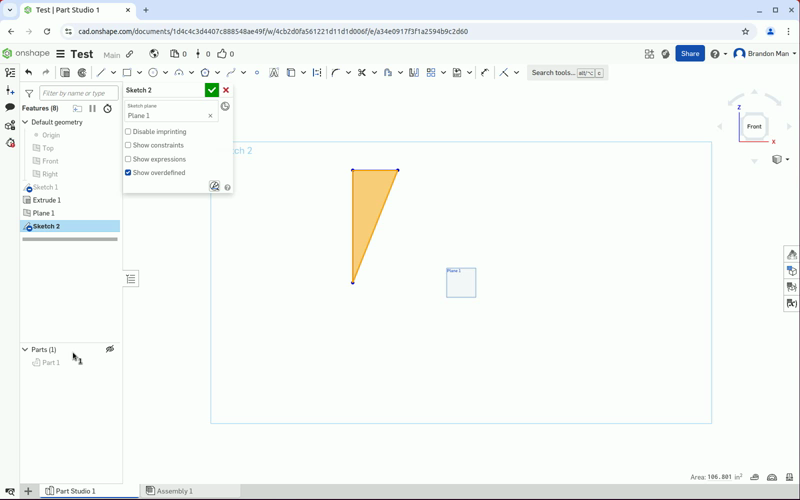
key(shift+y)
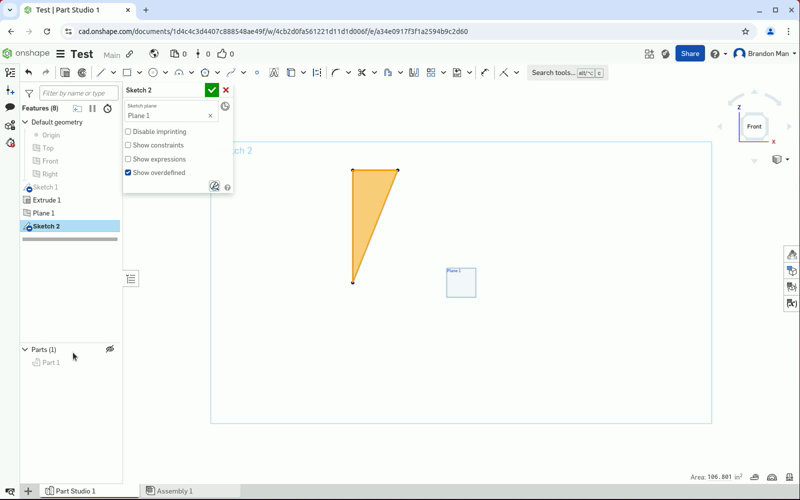
key(shift+e)
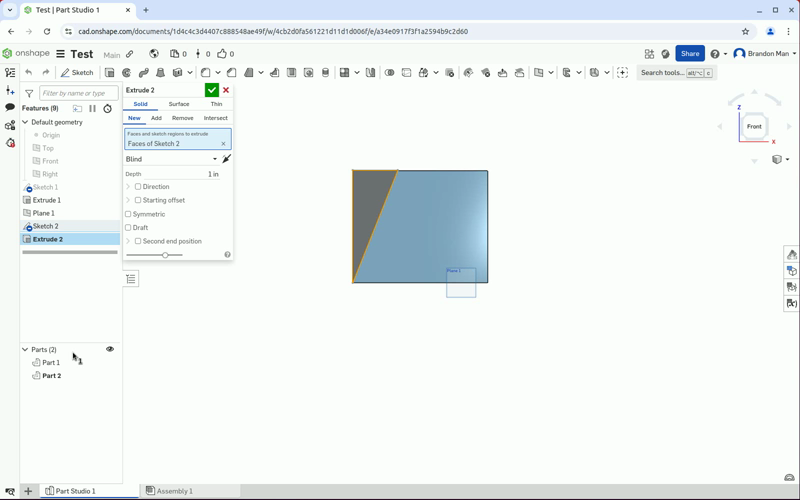
mouse_move(143, 106)
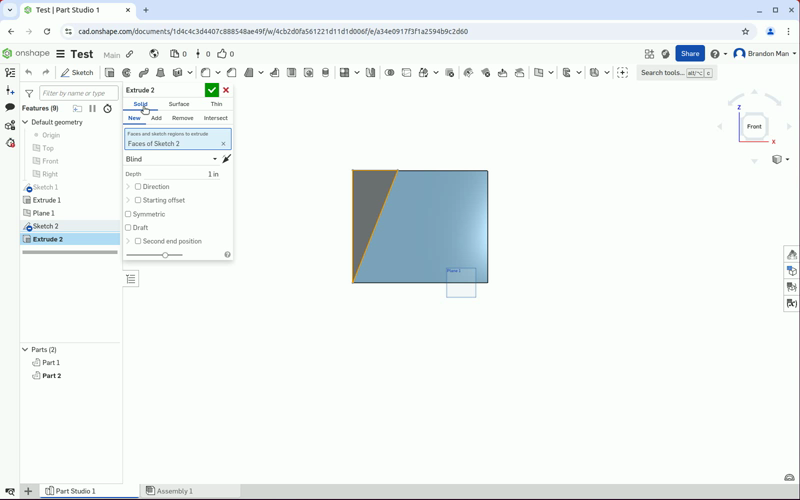
click(143, 106)
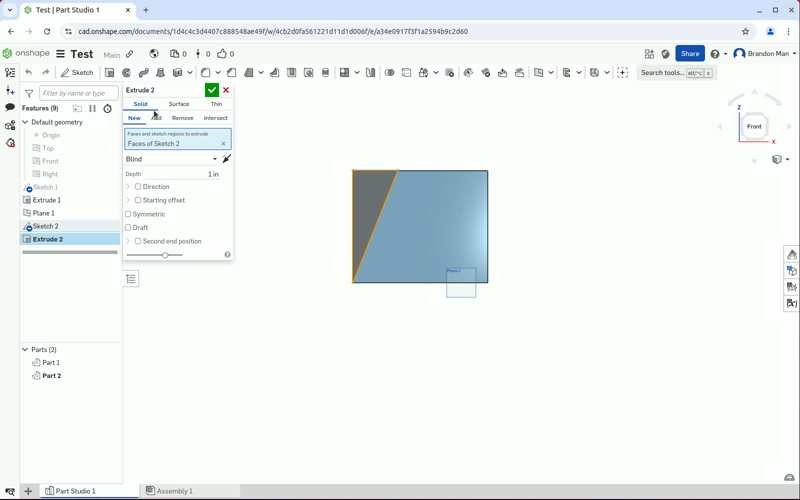
mouse_move(186, 120)
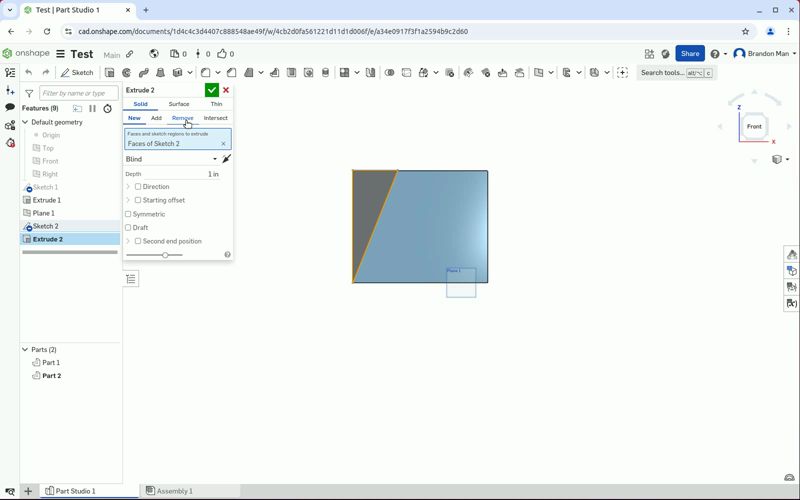
click(186, 120)
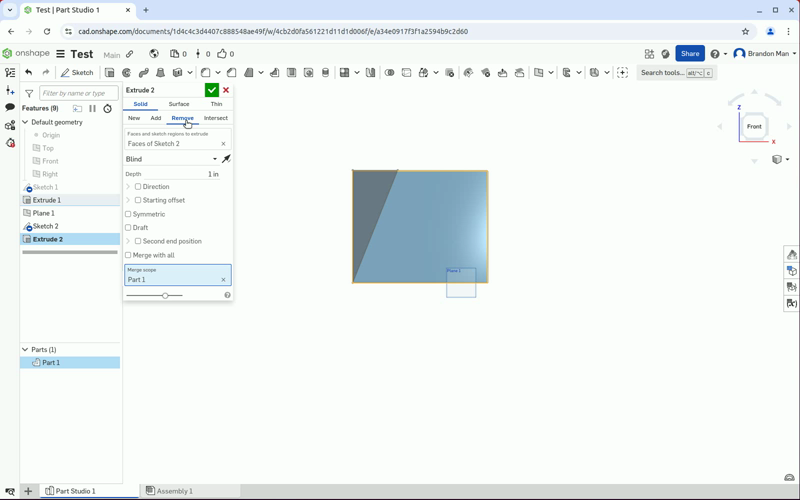
key(tab, 4)
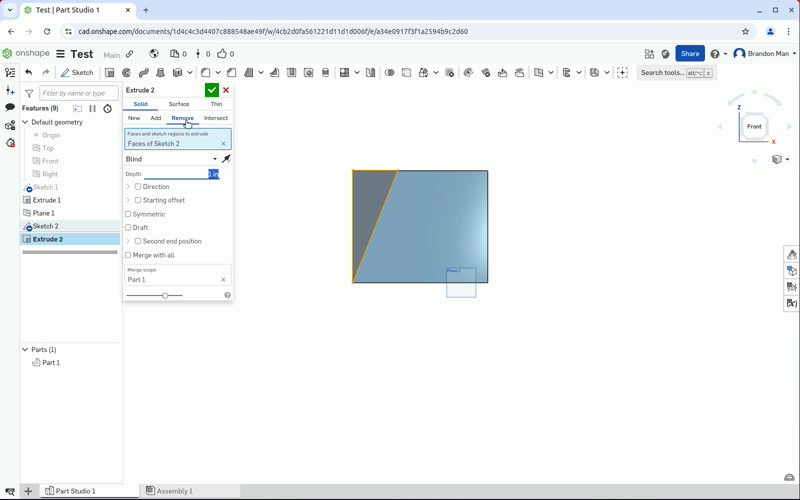
text(18.535)
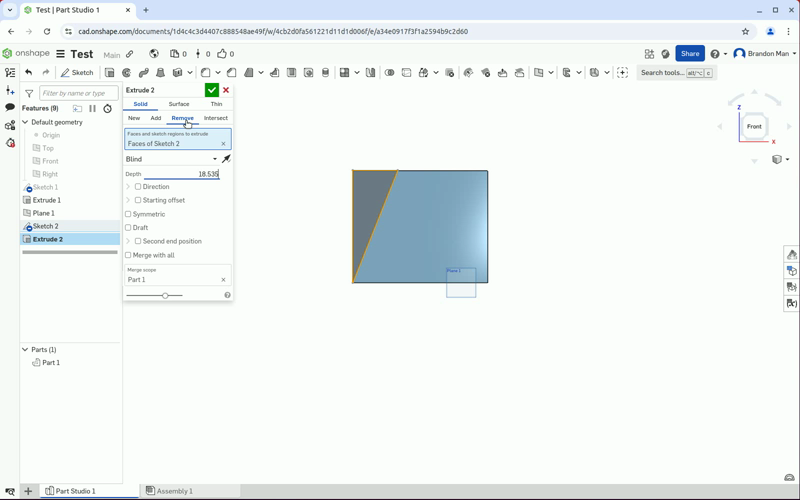
key(tab, 6)
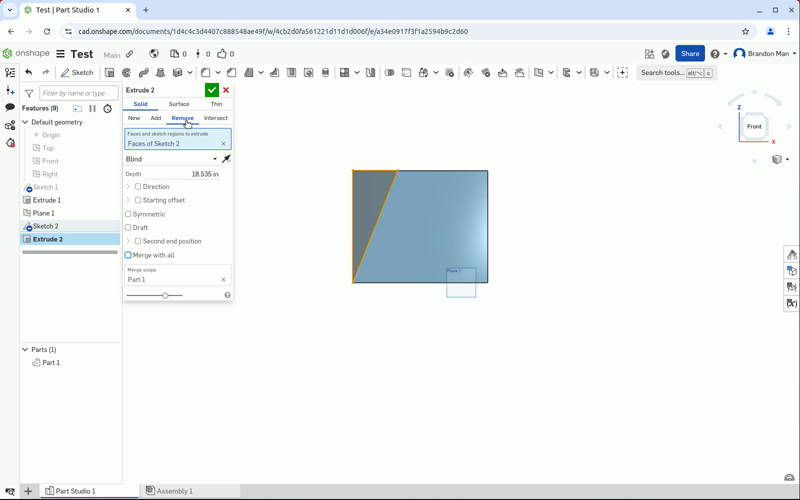
key(space)
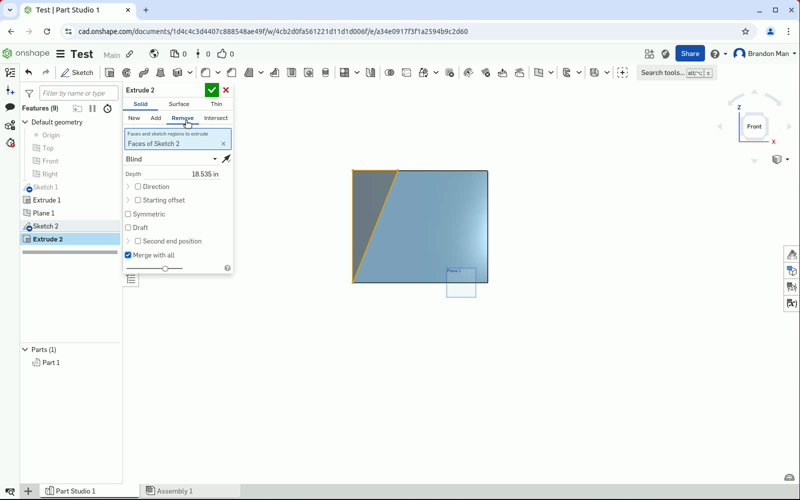
key(enter)
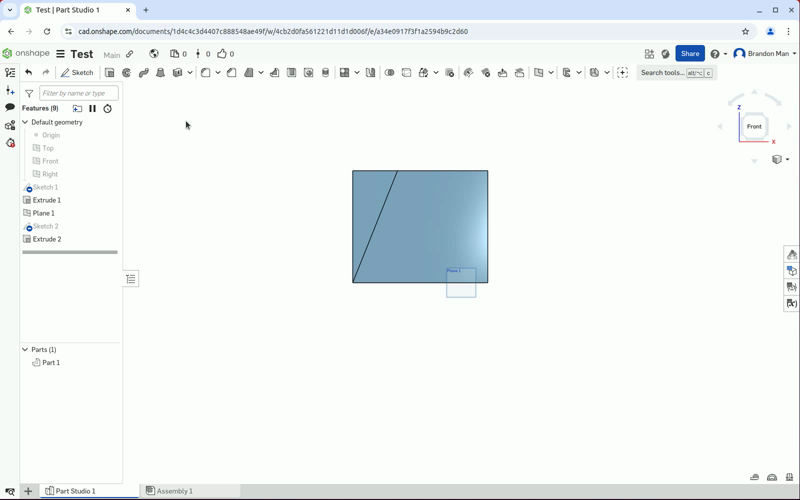
key(shift+h)
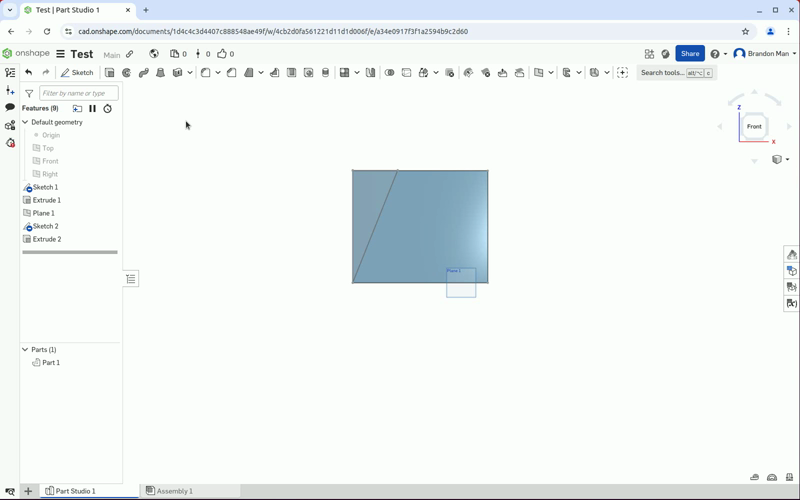
key(shift+h)
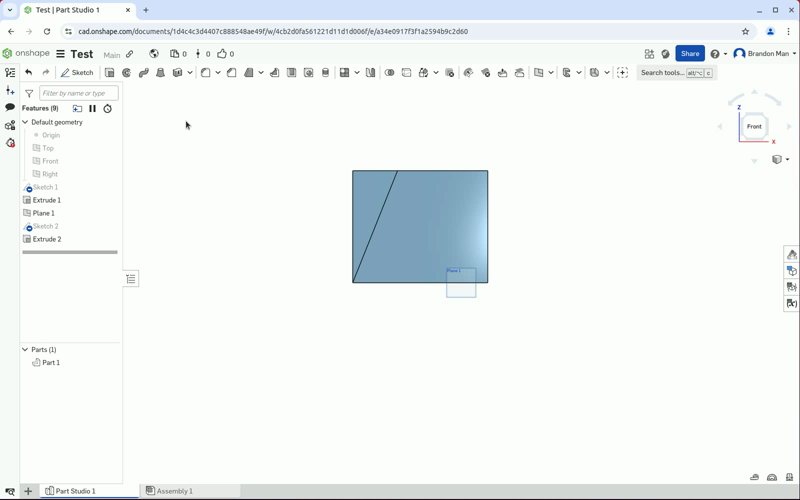
mouse_move(73, 189)
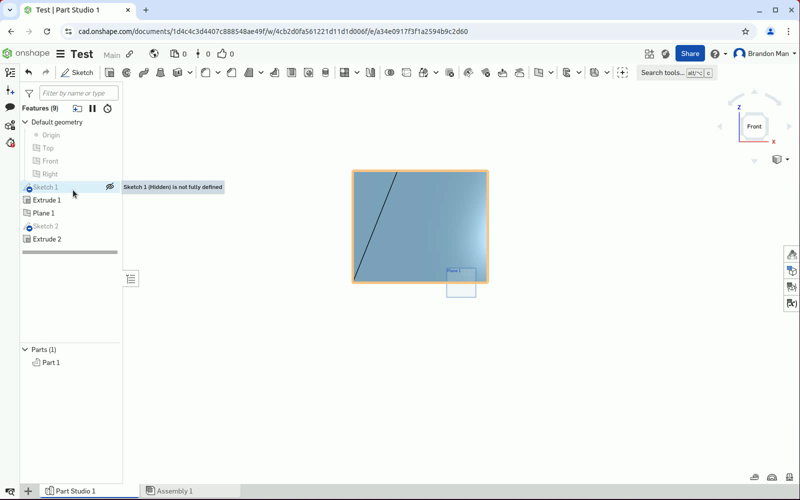
click(73, 189)
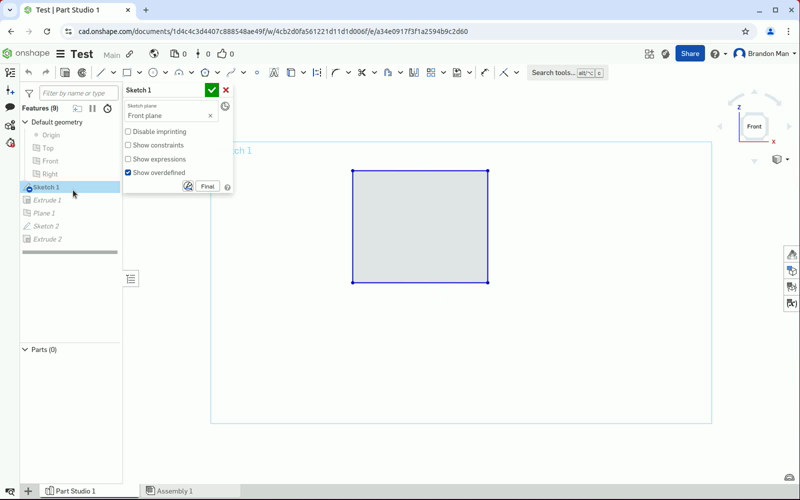
mouse_move(229, 92)
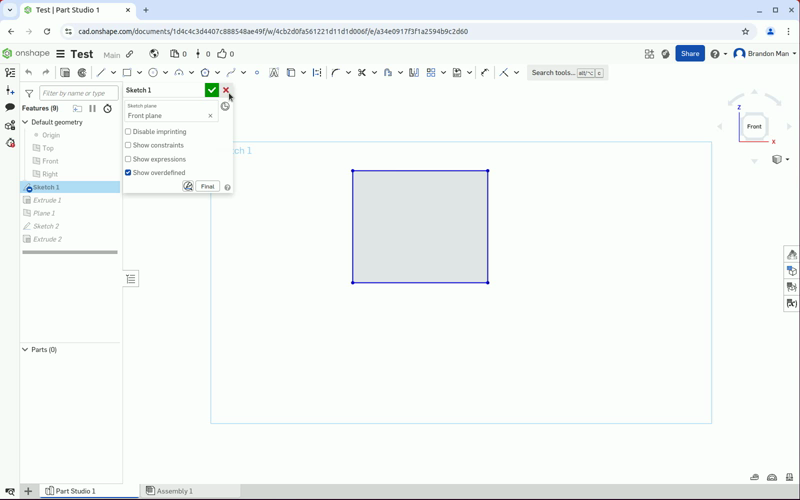
click(229, 92)
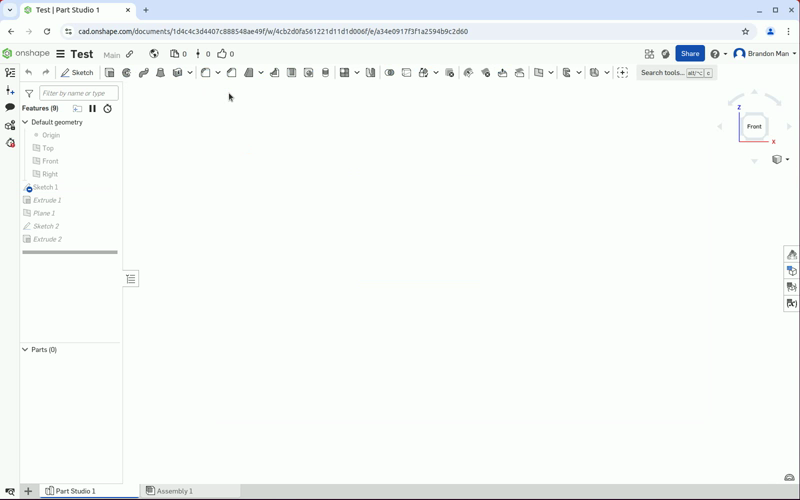
key(shift+s)
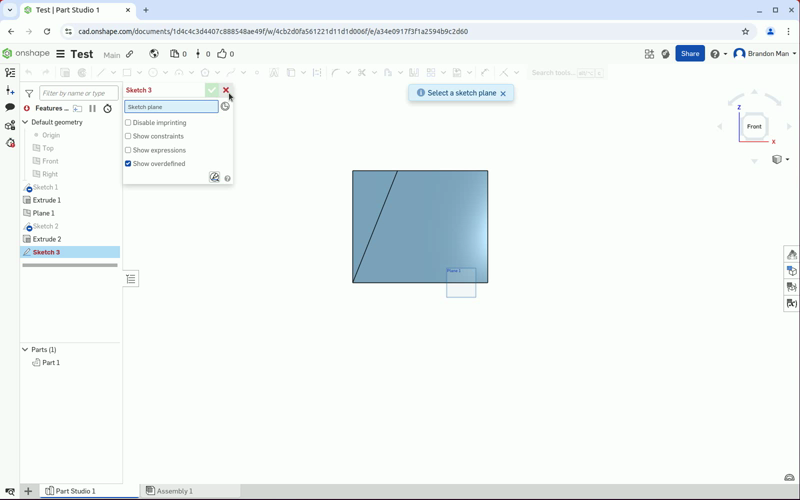
mouse_move(73, 215)
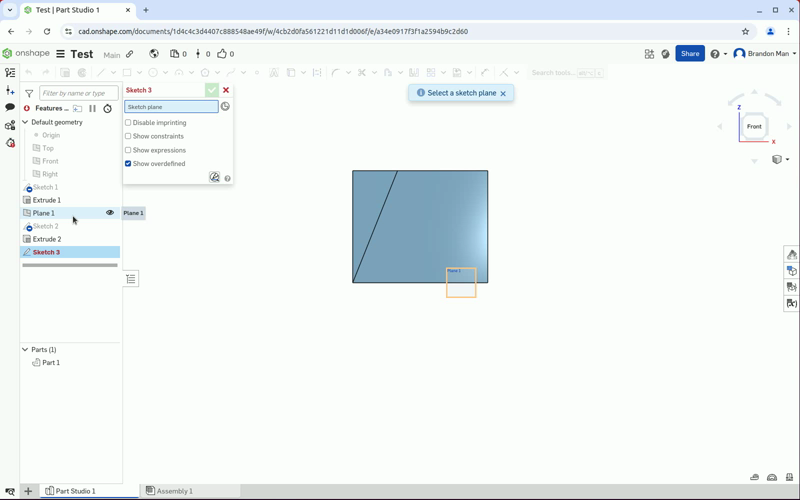
click(73, 215)
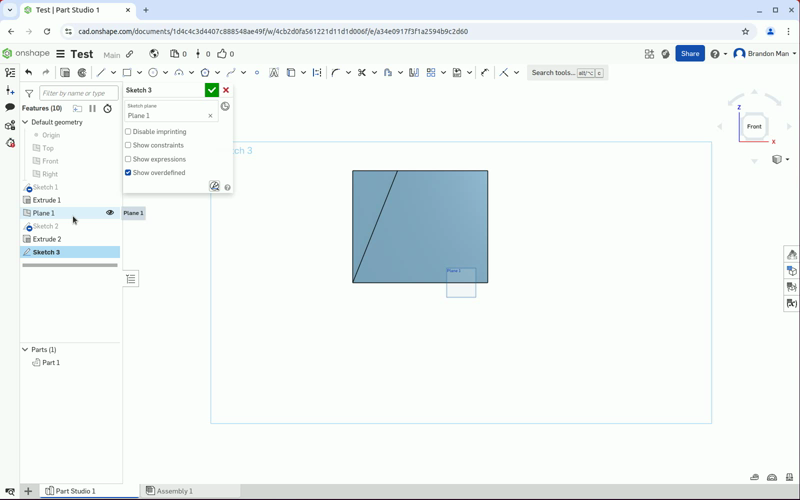
mouse_move(73, 352)
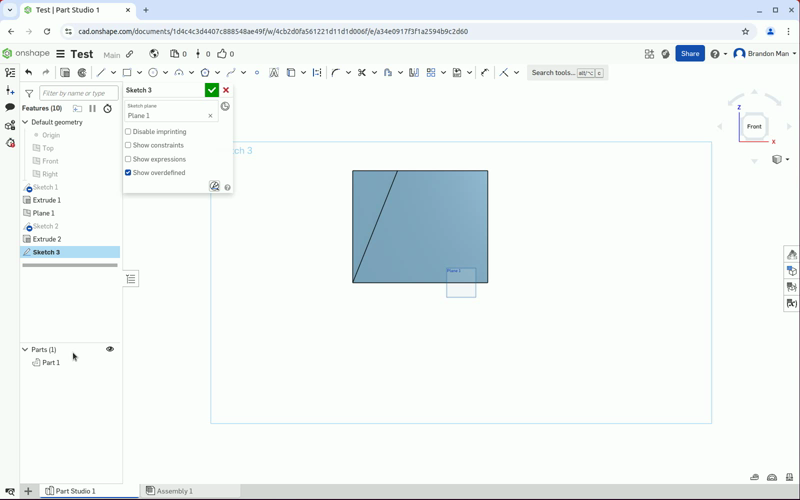
key(y)
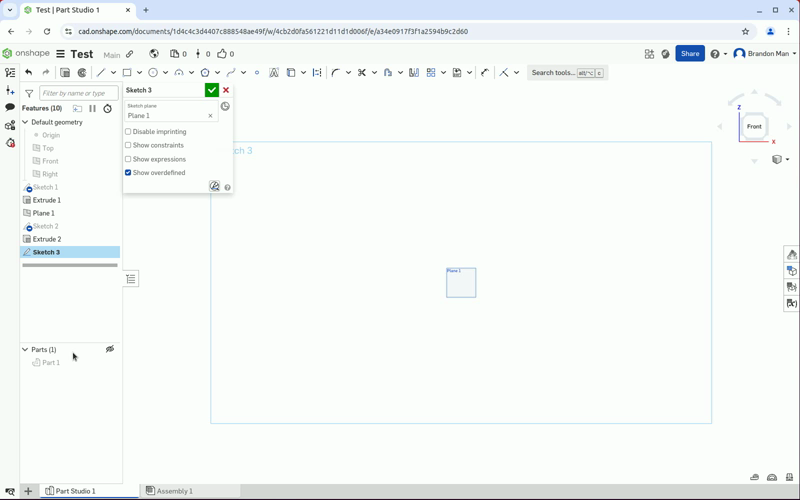
key(l)
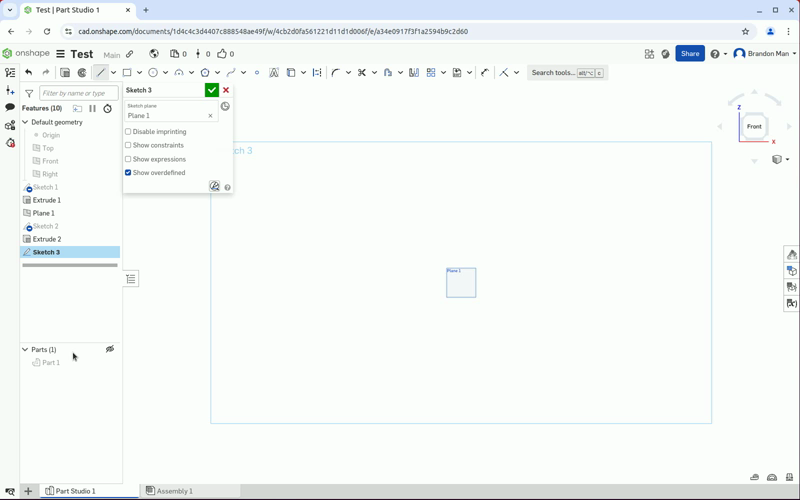
key_down(shift)
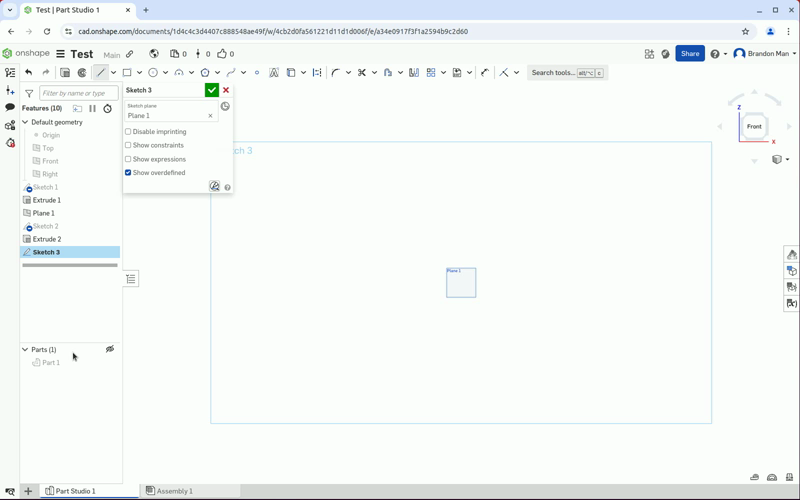
mouse_move(443, 170)
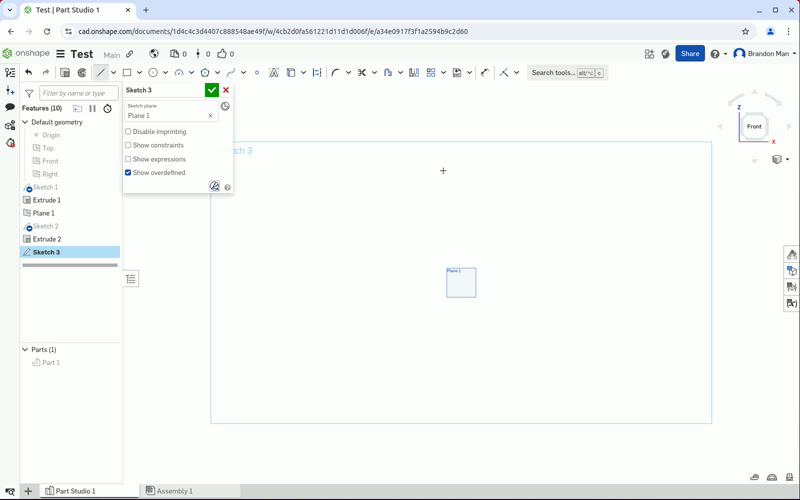
click(443, 170)
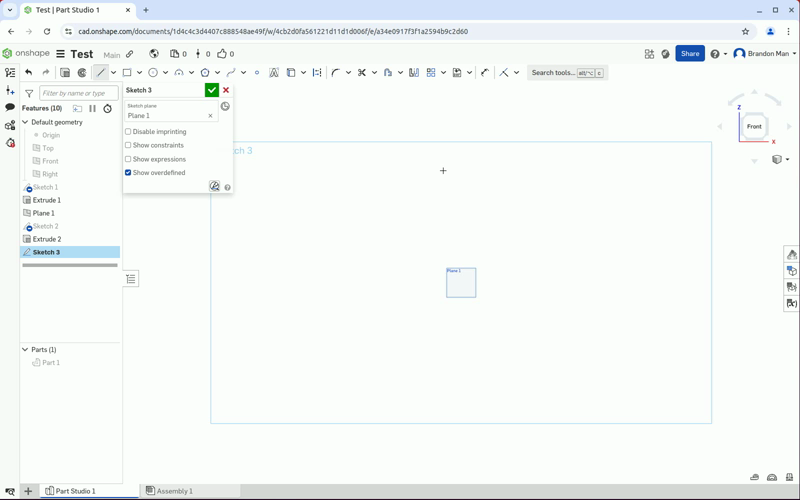
key_up(shift)
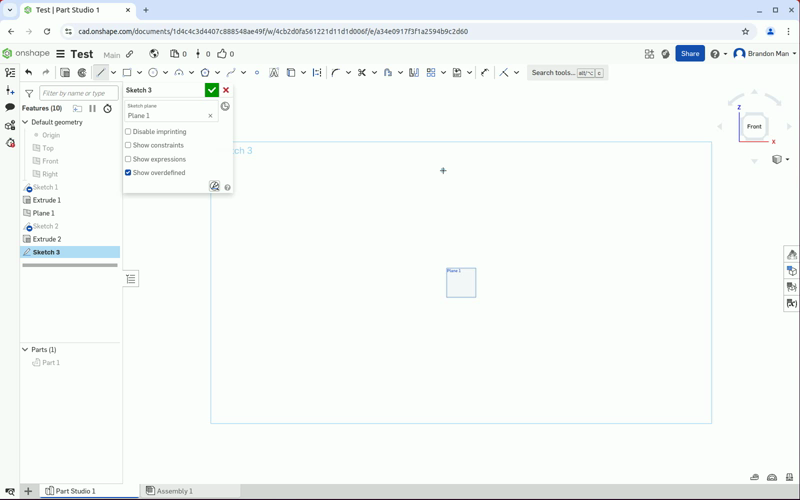
key_down(shift)
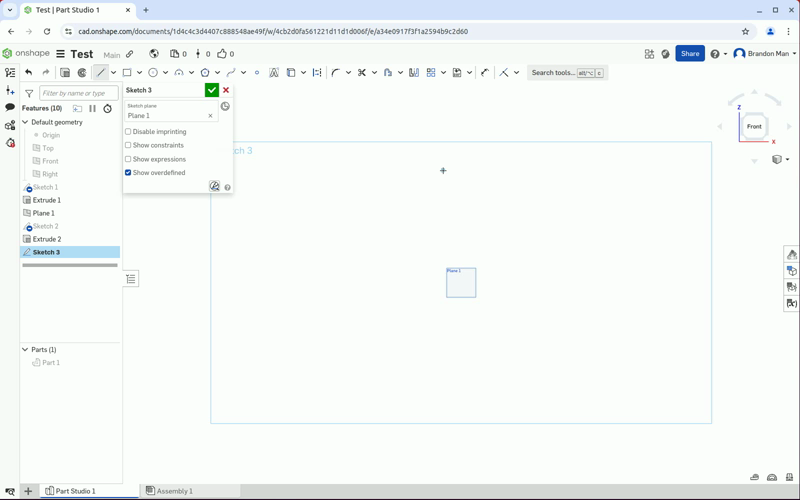
mouse_move(488, 282)
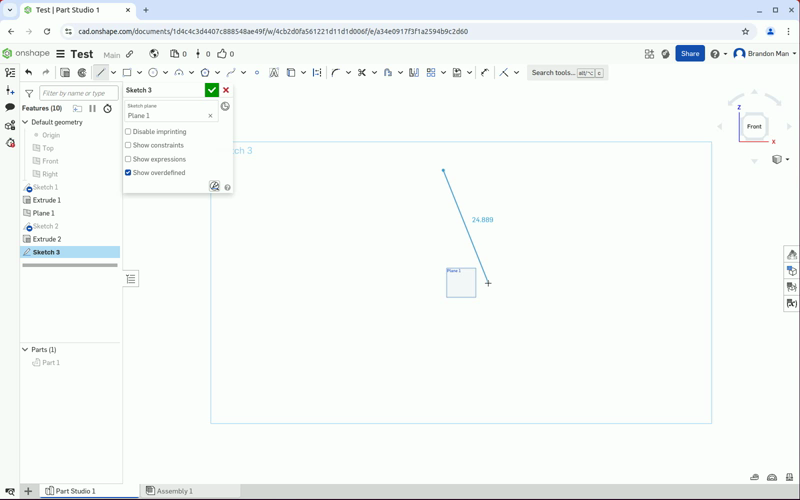
click(488, 282)
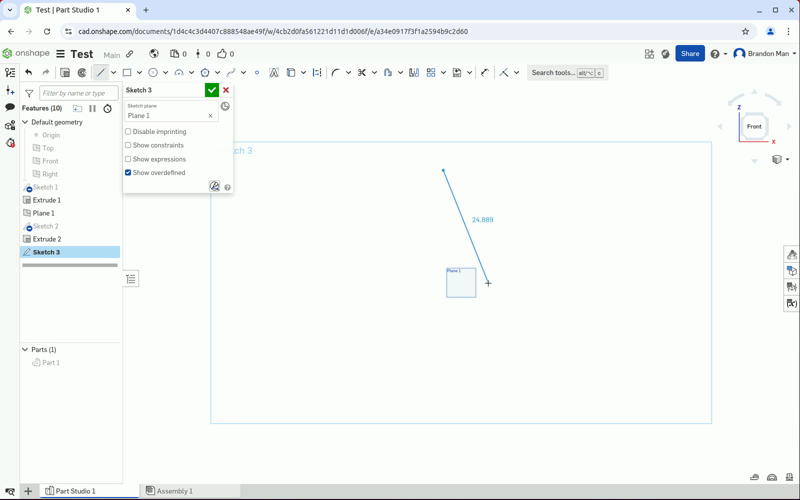
key_up(shift)
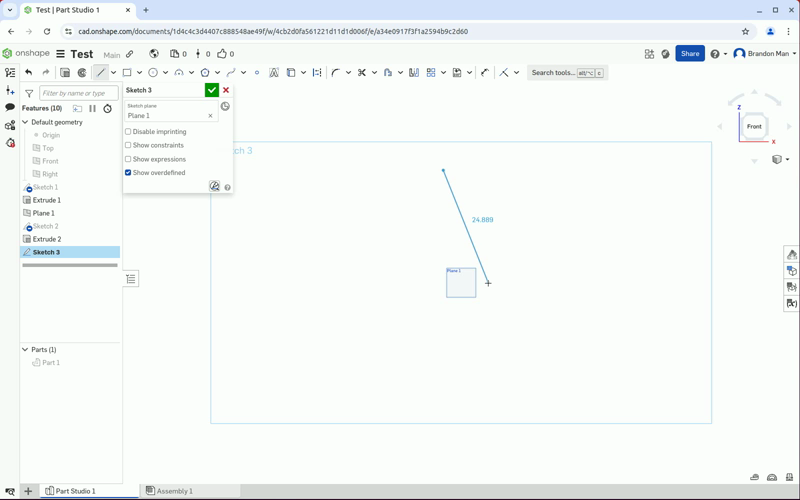
key_down(shift)
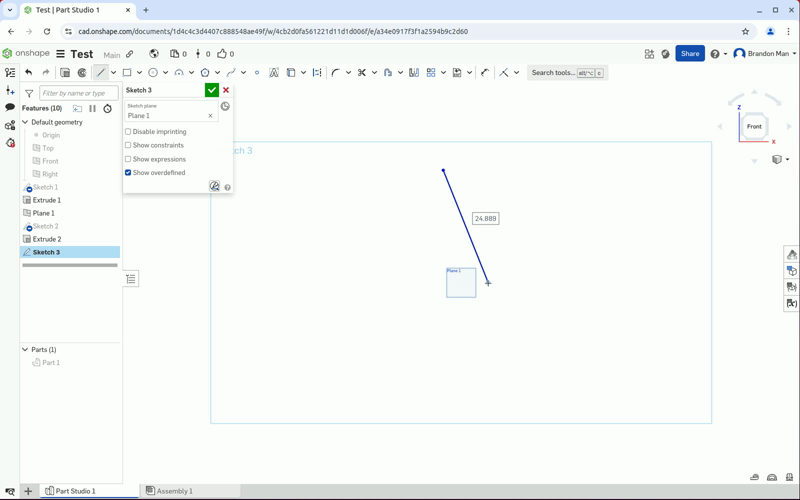
mouse_move(488, 170)
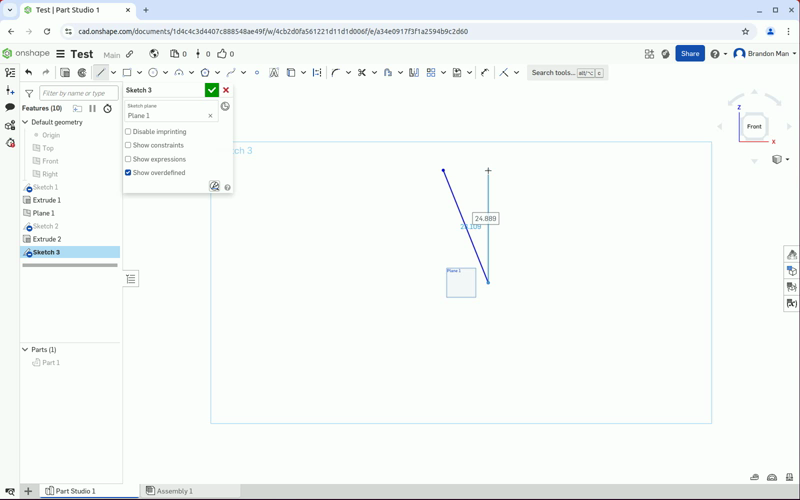
click(488, 170)
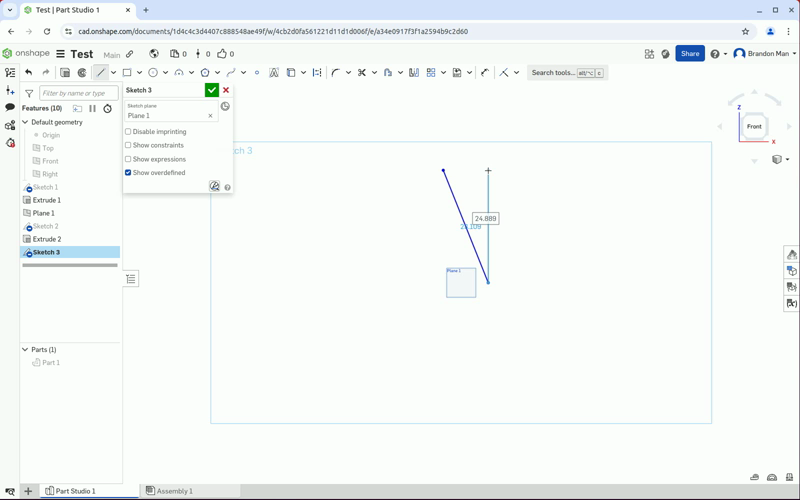
key_up(shift)
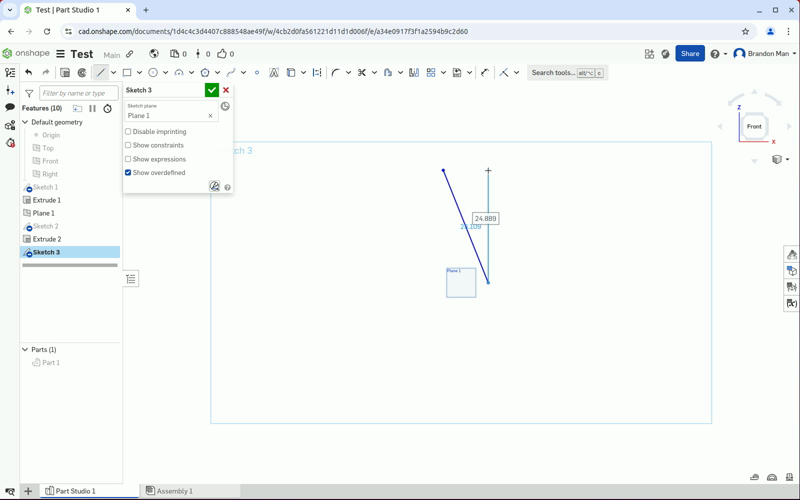
mouse_move(518, 170)
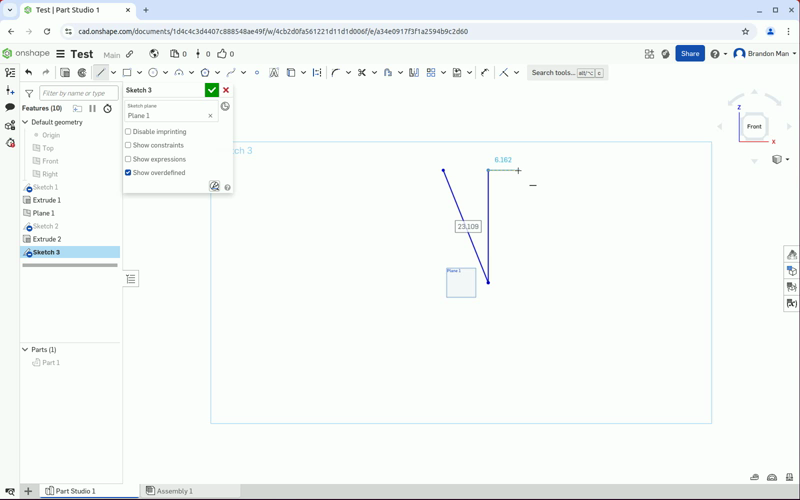
key_down(shift)
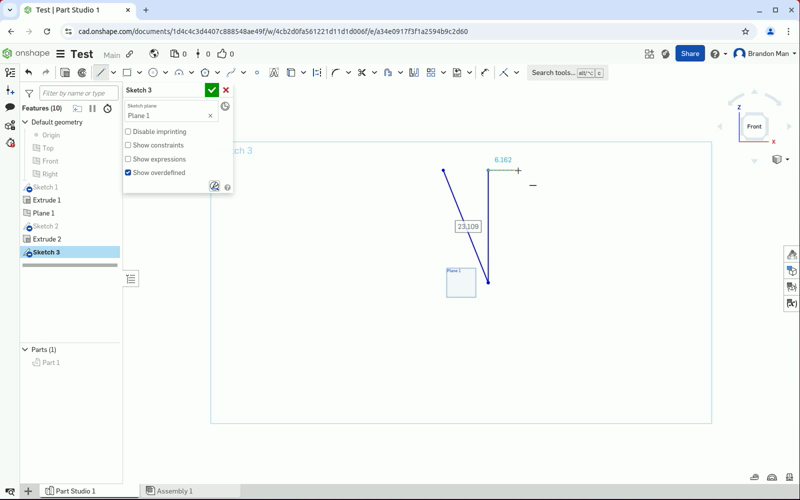
mouse_move(443, 170)
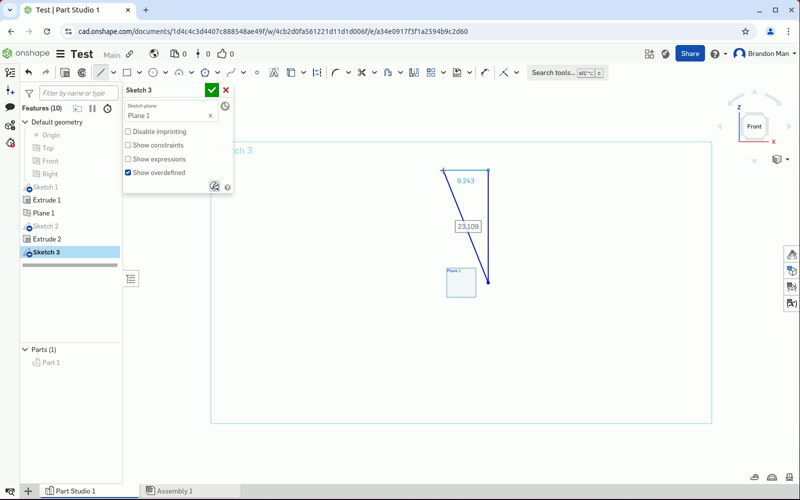
key_up(shift)
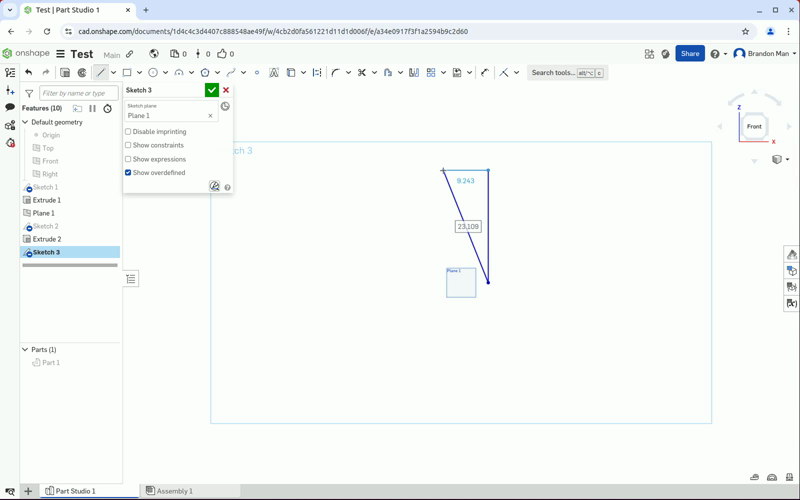
click(443, 170)
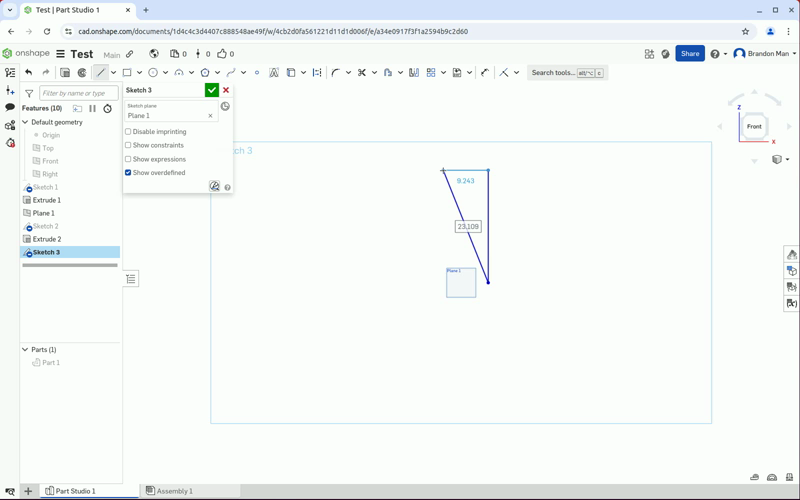
key(esc)
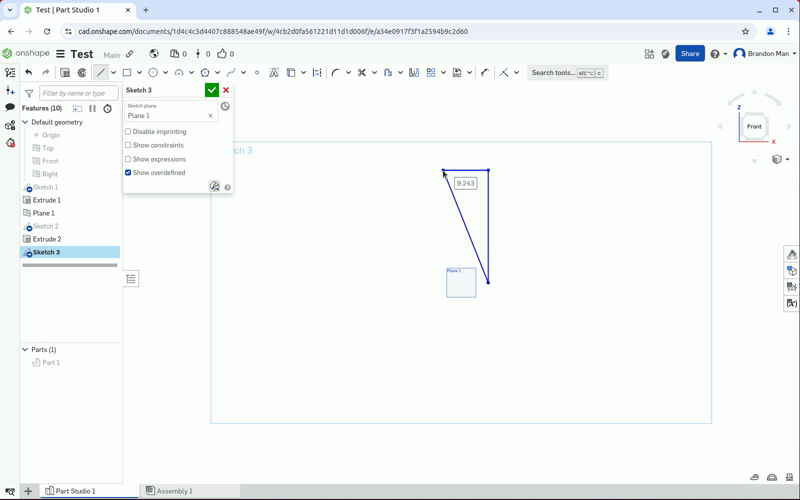
mouse_move(476, 195)
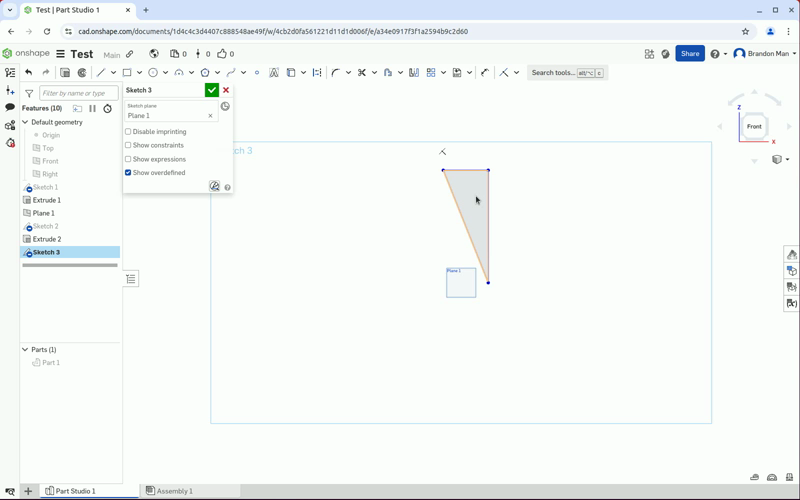
click(476, 195)
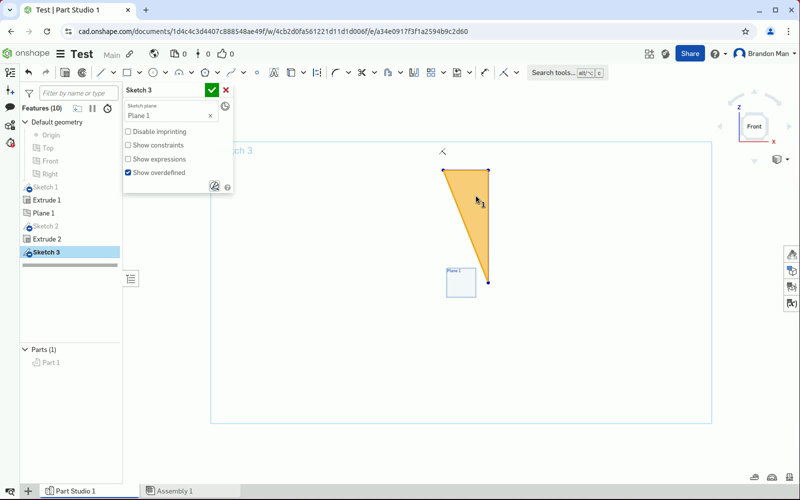
mouse_move(73, 352)
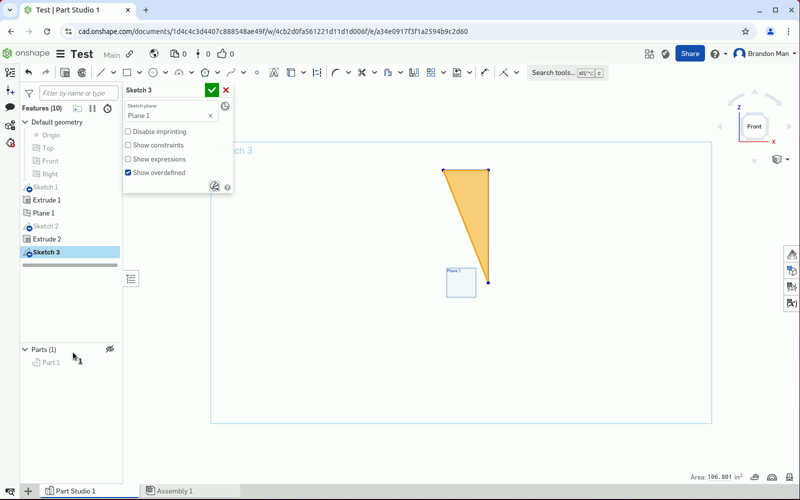
key(shift+y)
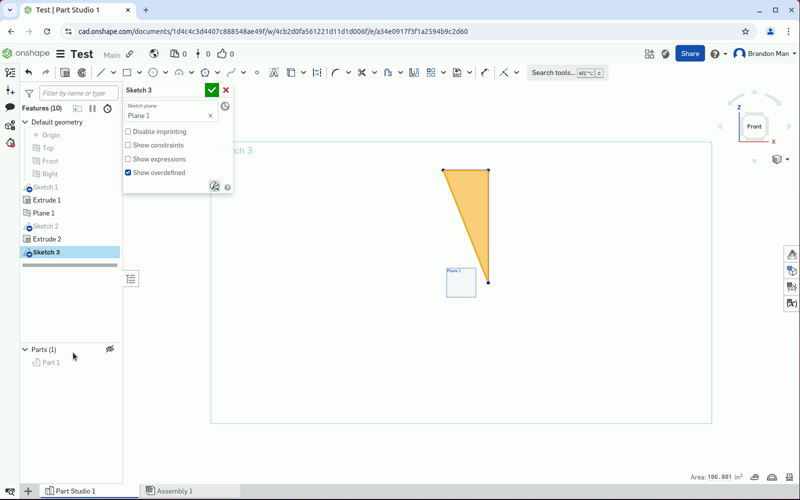
key(shift+e)
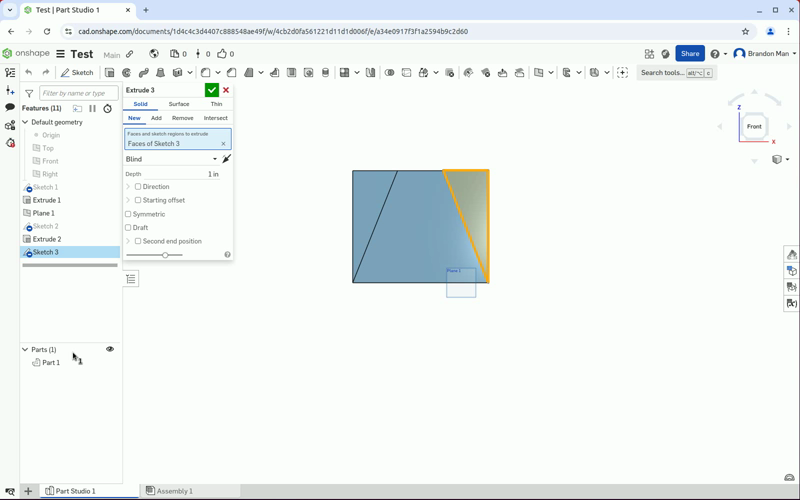
mouse_move(143, 106)
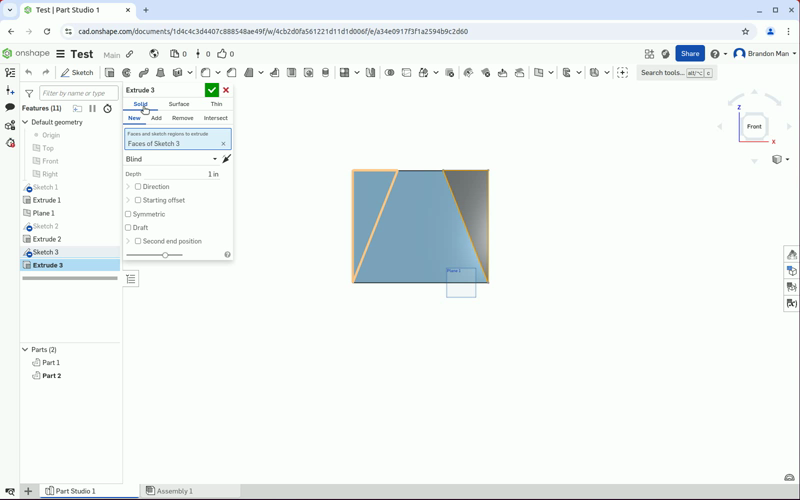
click(143, 106)
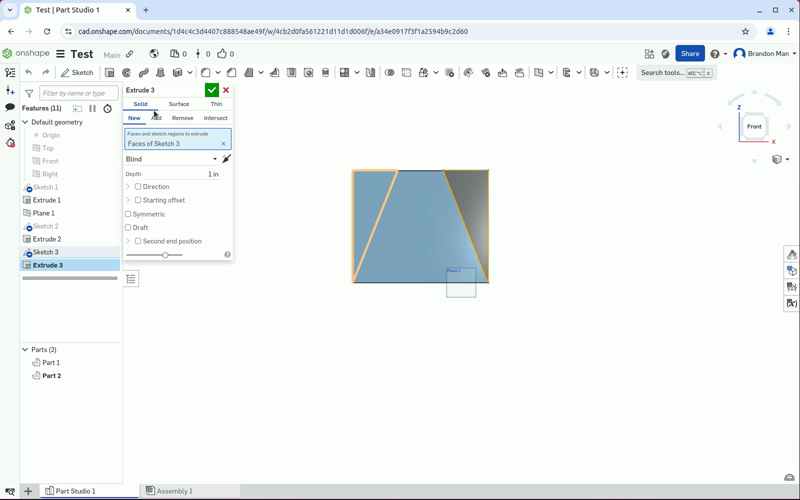
mouse_move(186, 120)
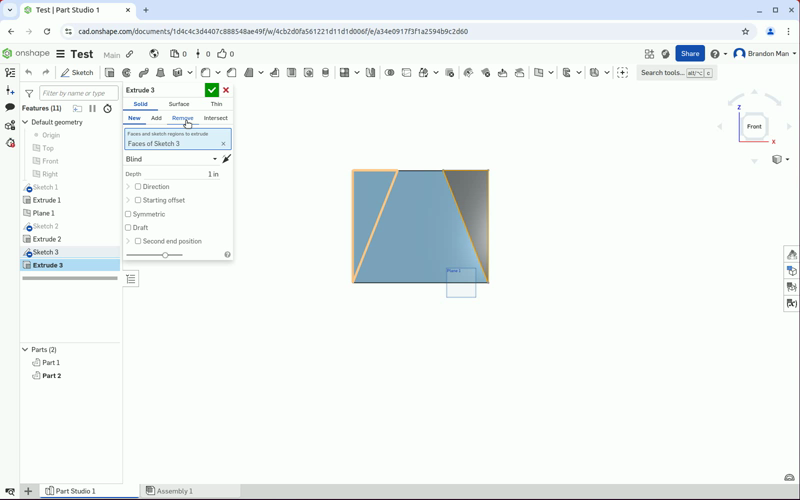
click(186, 120)
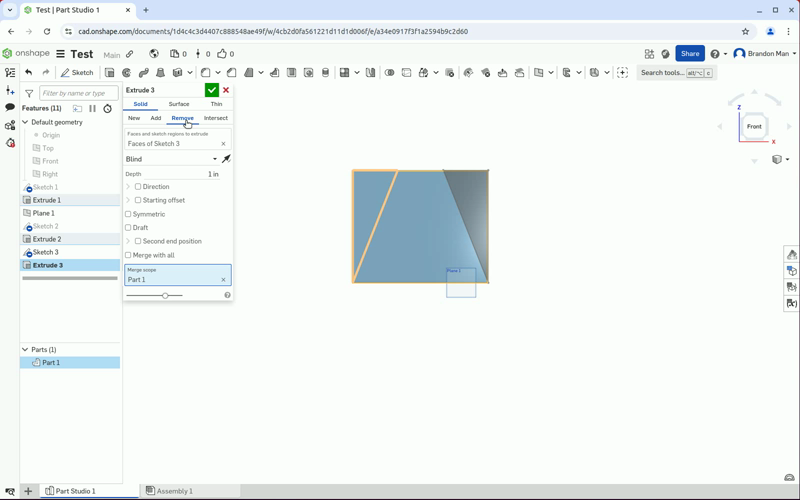
key(tab, 4)
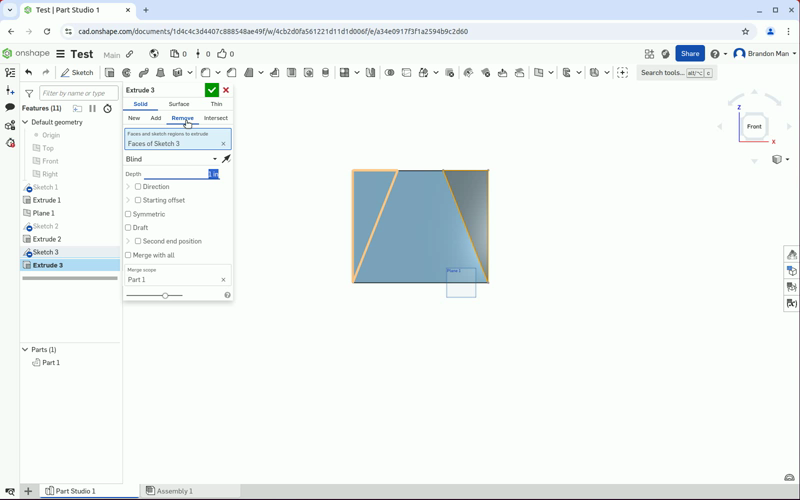
text(18.535)
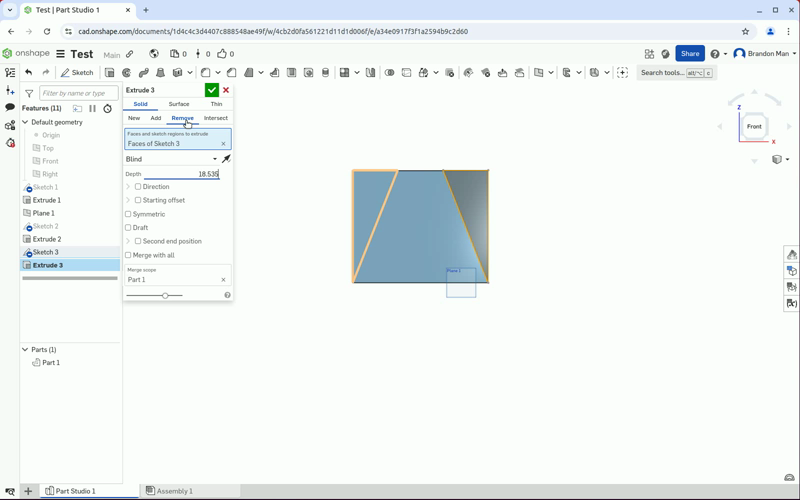
key(tab, 6)
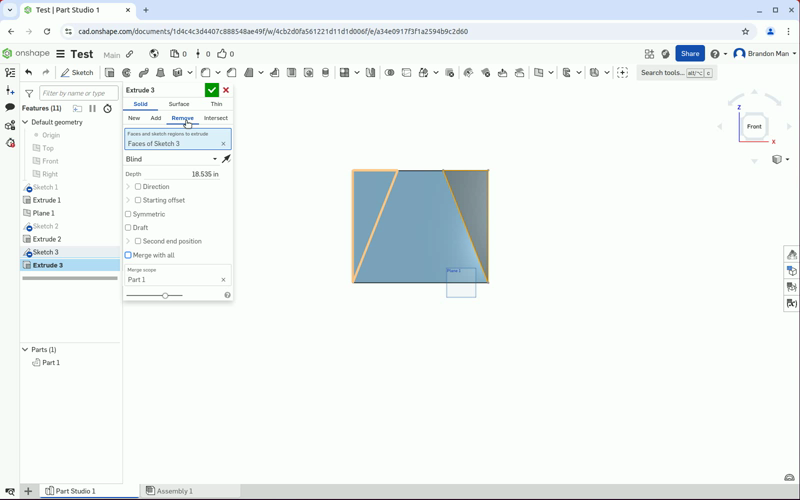
key(space)
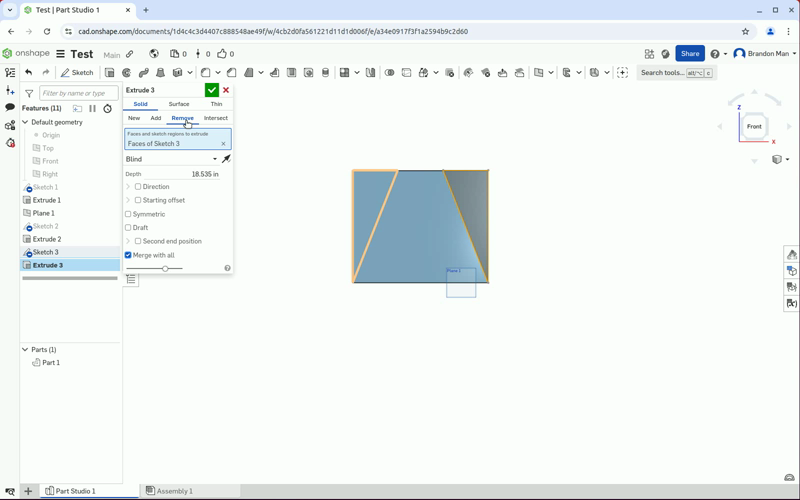
key(enter)
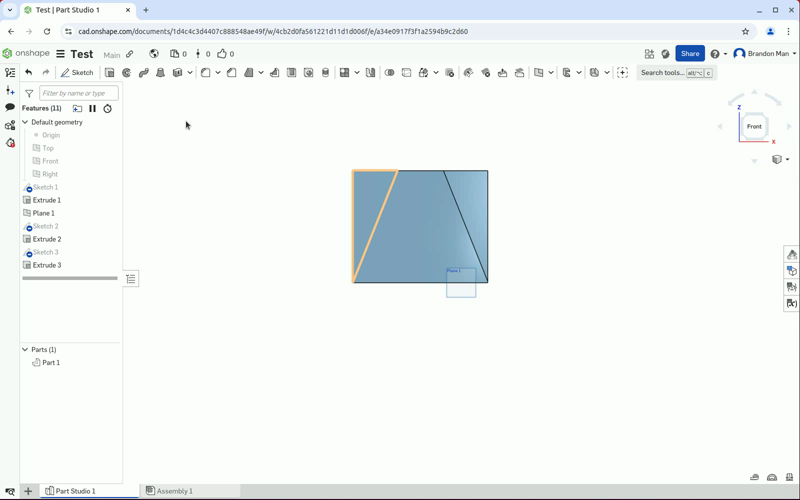
key(shift+h)
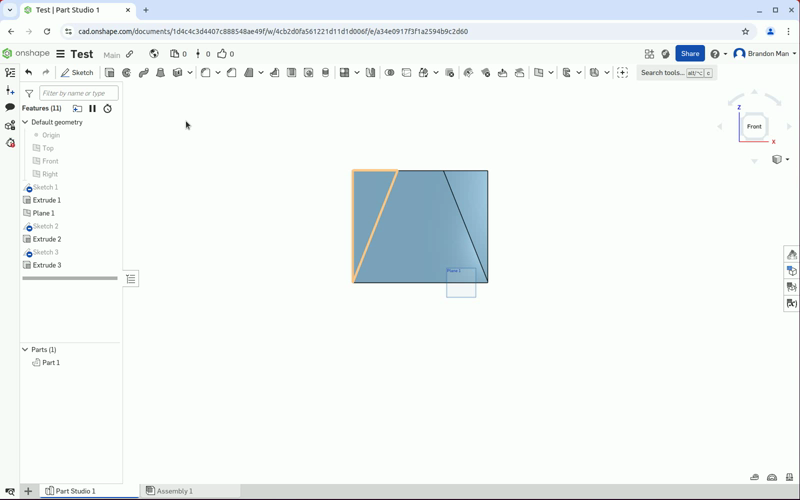
key(shift+h)
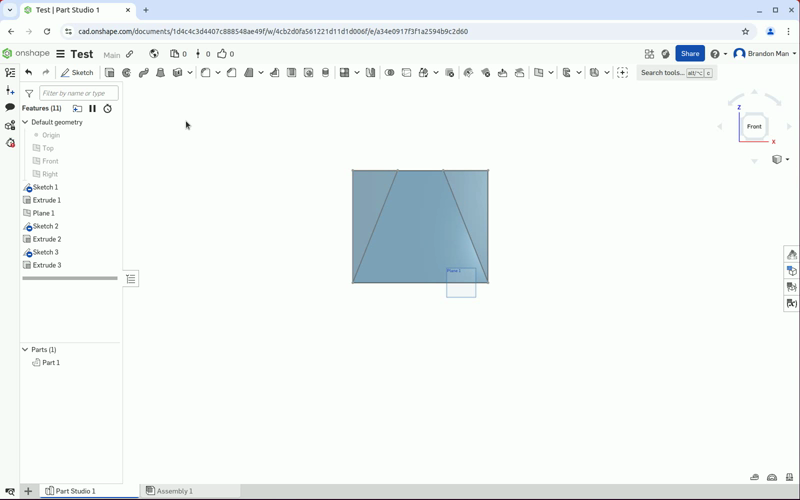
key(shift+7)
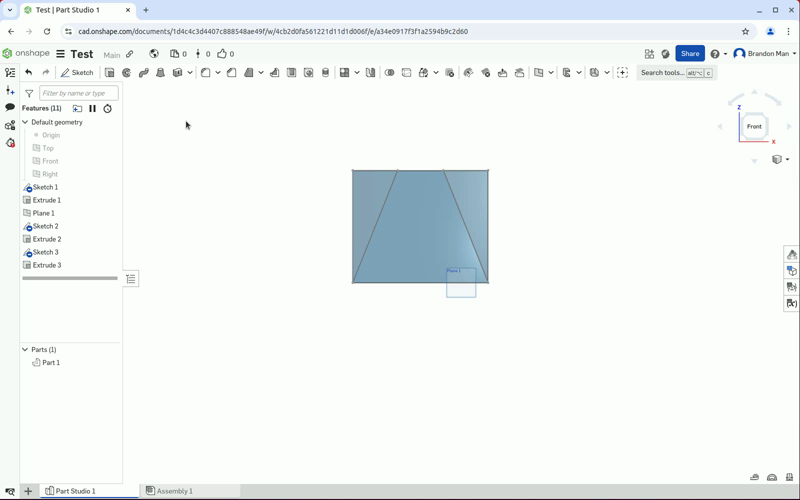
key(left, 2)
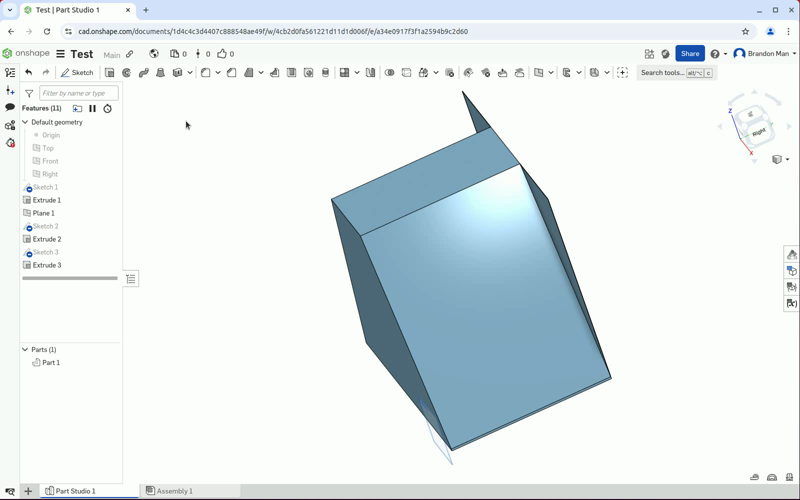
key(down, 2)
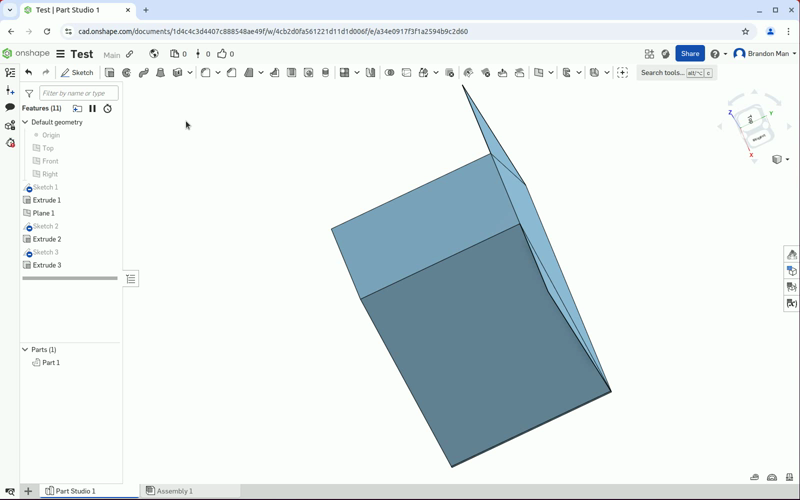
key(up, 2)
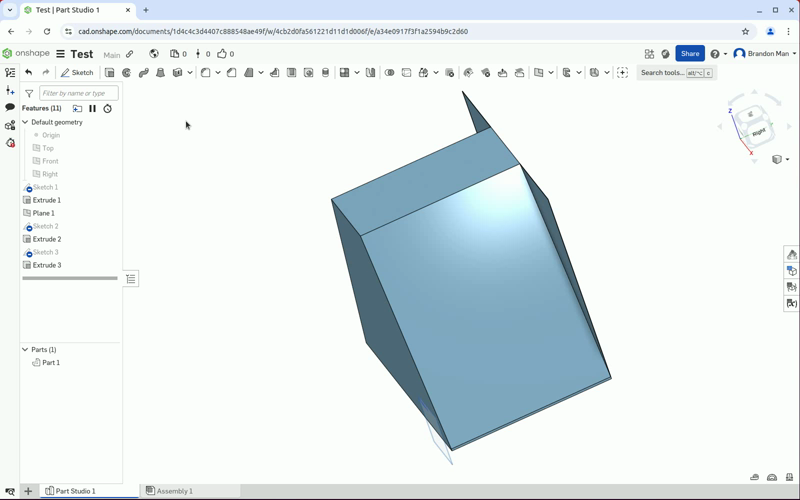
key(right, 2)
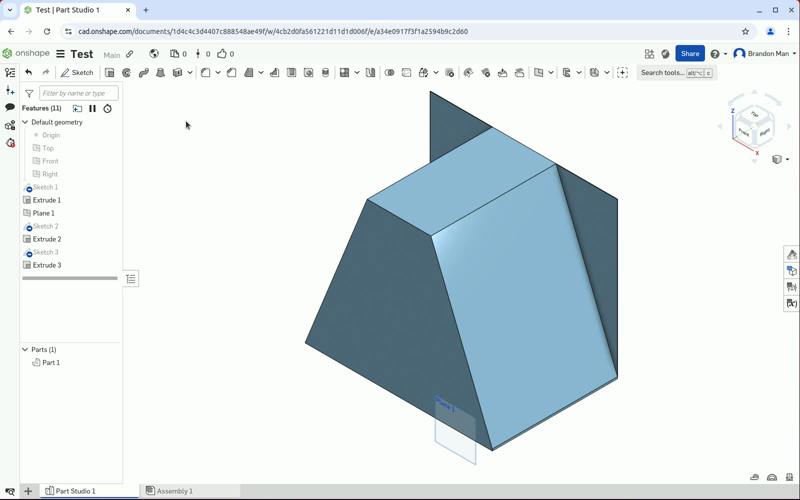
mouse_move(73, 189)
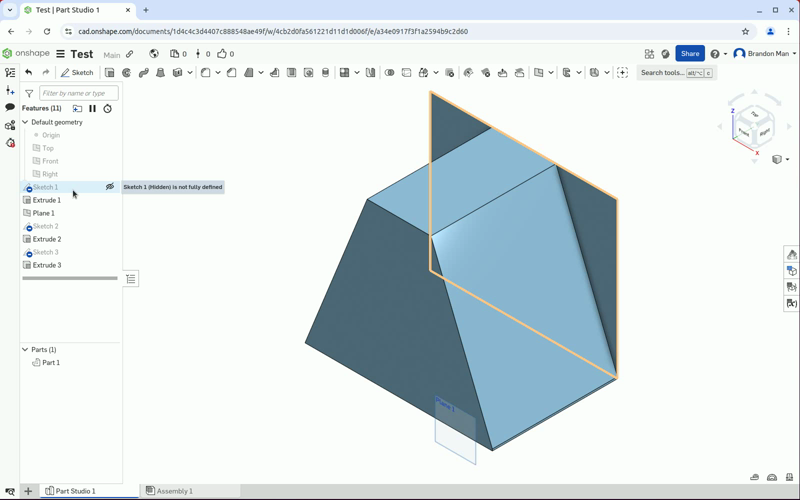
click(73, 189)